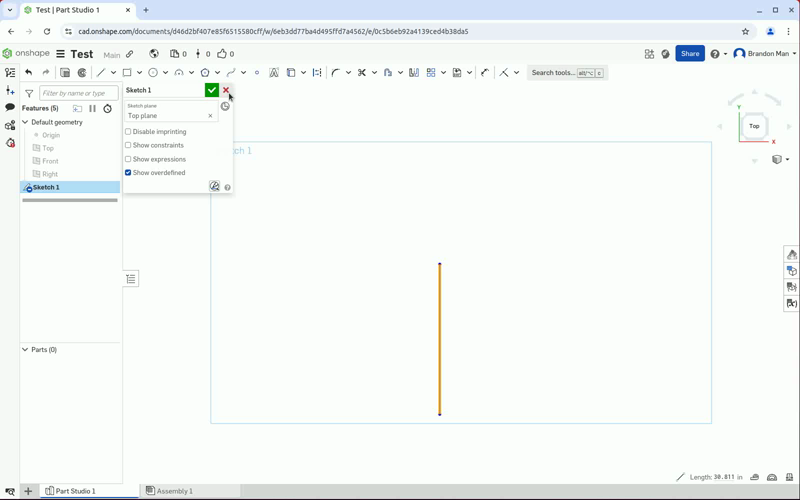
key(shift+h)
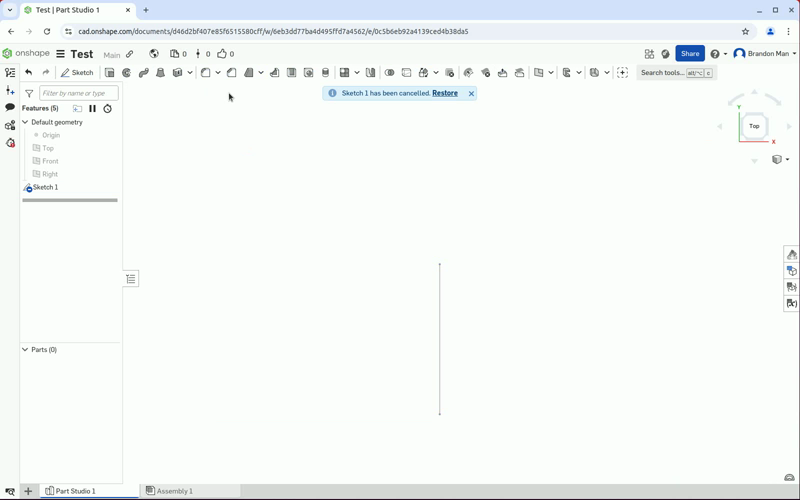
key(shift+s)
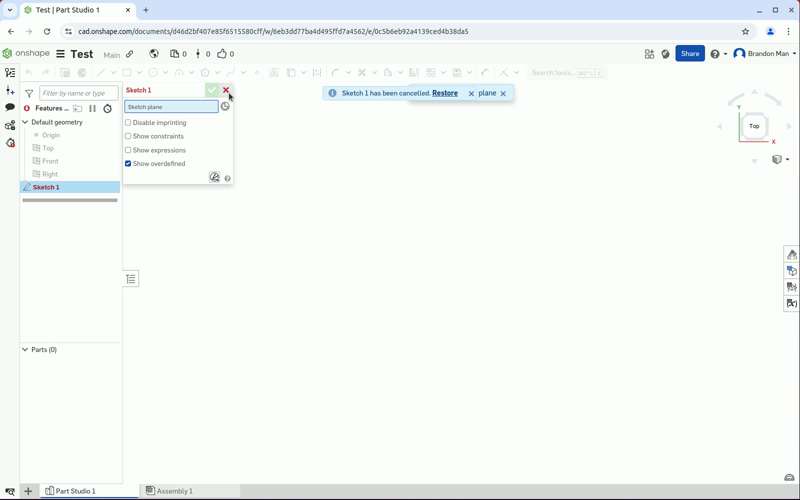
mouse_move(73, 150)
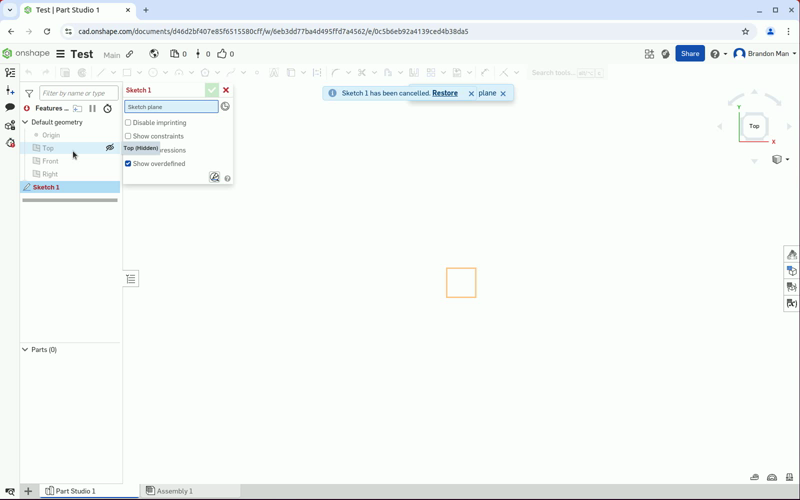
click(73, 150)
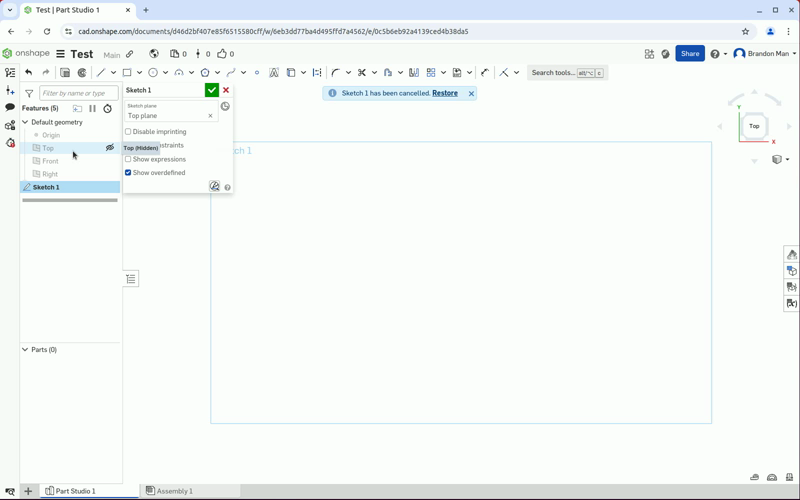
mouse_move(73, 352)
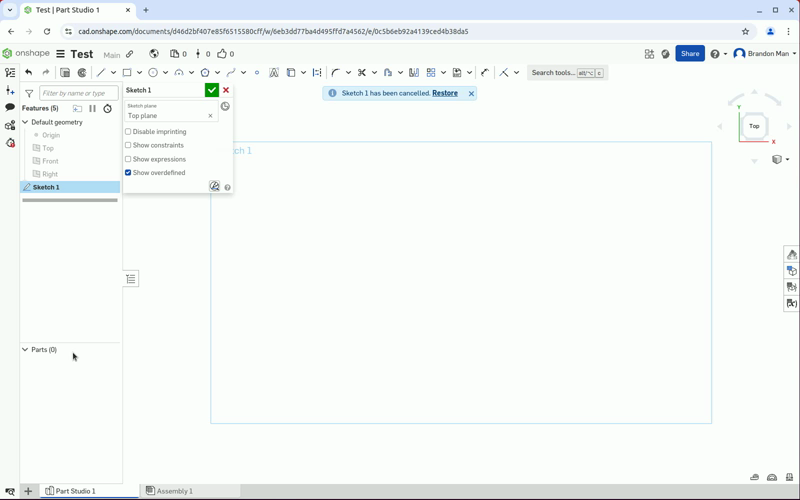
key(y)
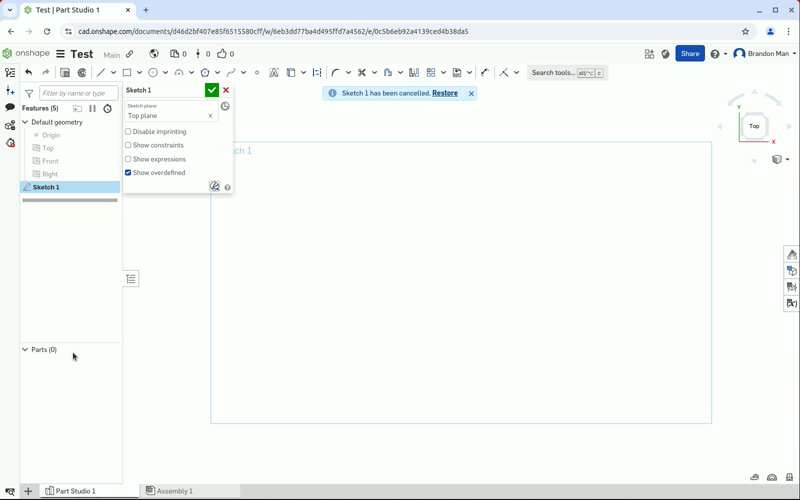
key(l)
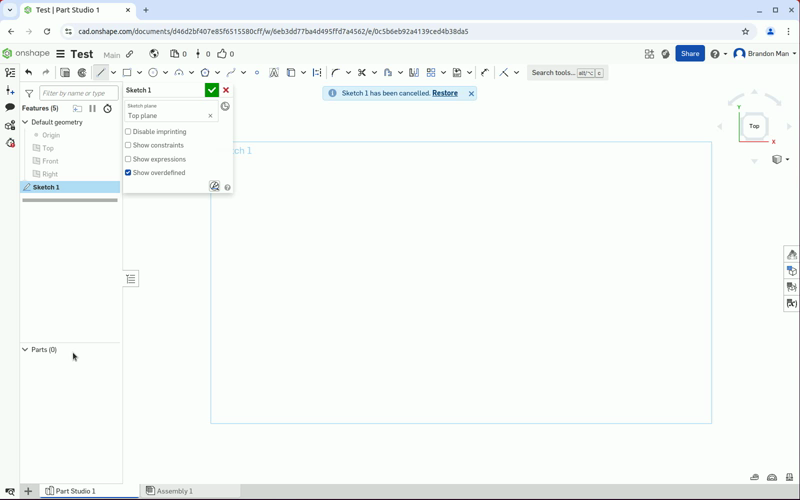
key_down(shift)
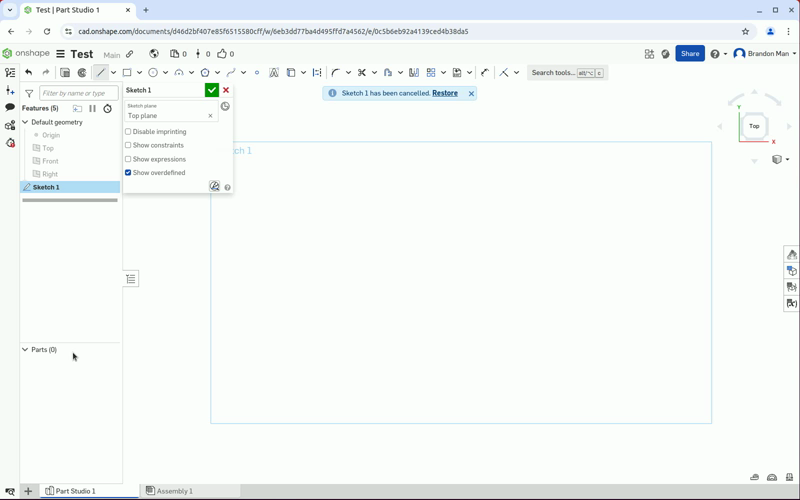
mouse_move(348, 274)
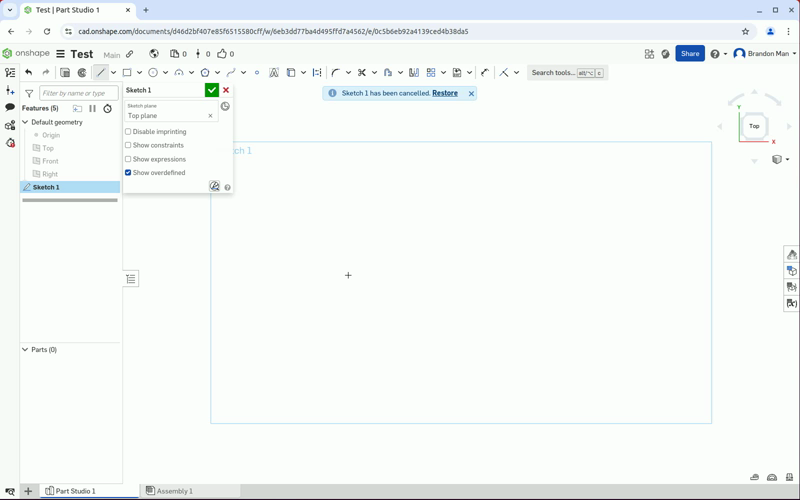
click(348, 274)
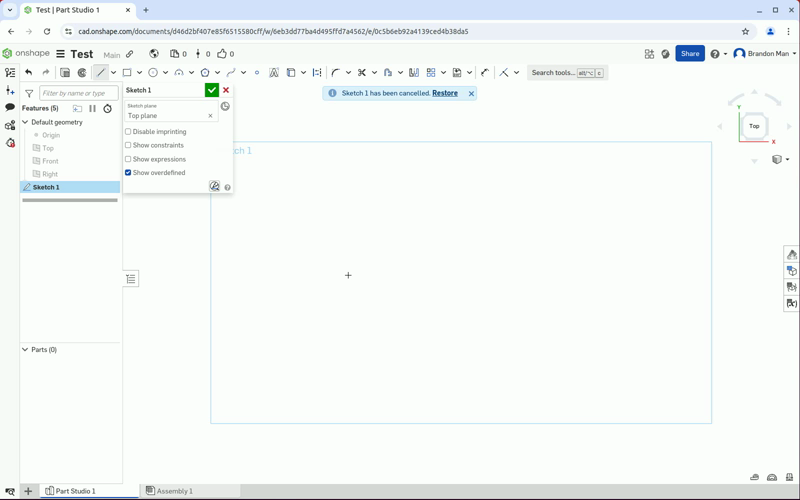
key_up(shift)
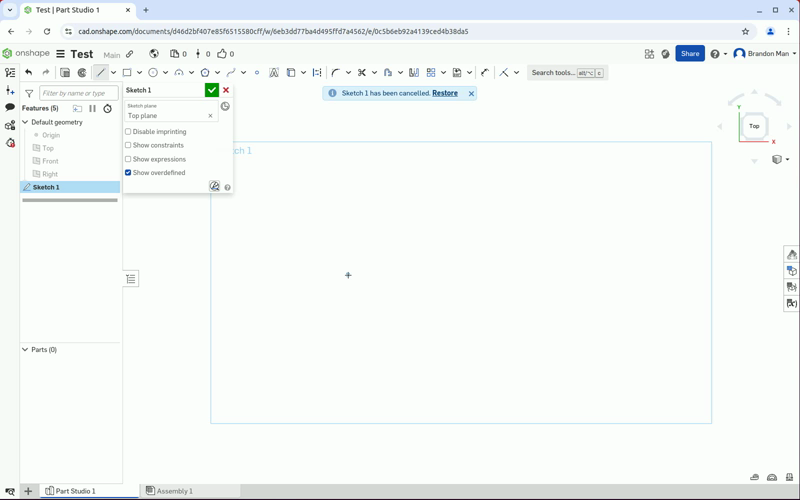
key_down(shift)
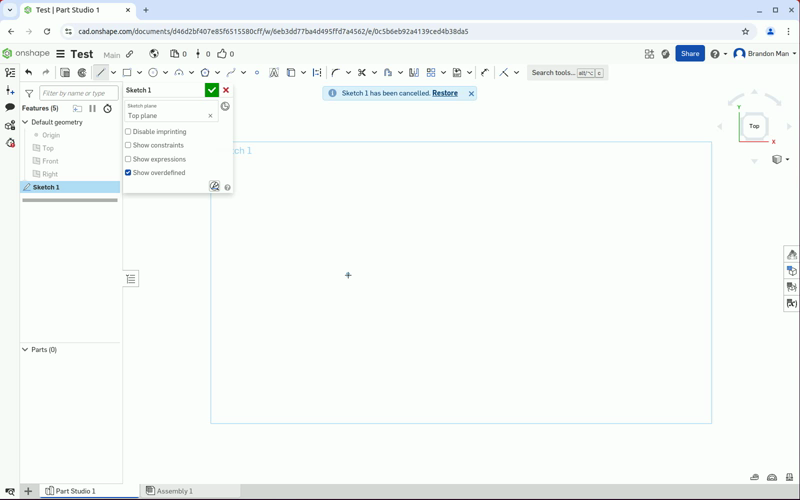
mouse_move(378, 274)
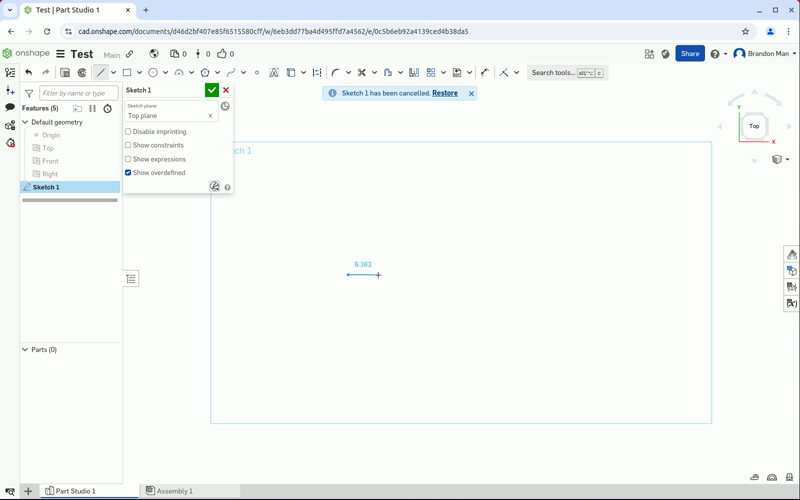
mouse_move(362, 274)
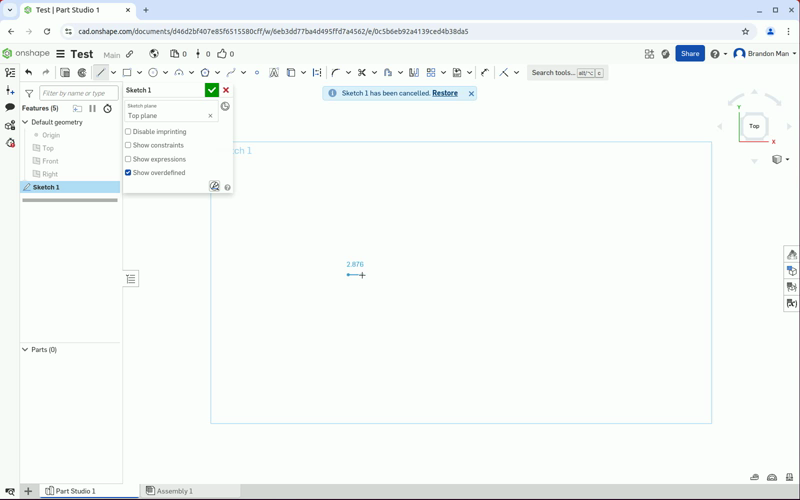
click(362, 274)
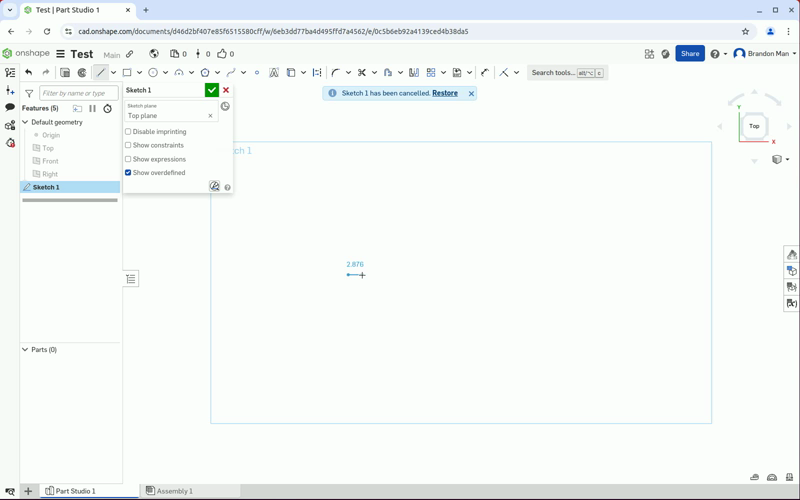
key_up(shift)
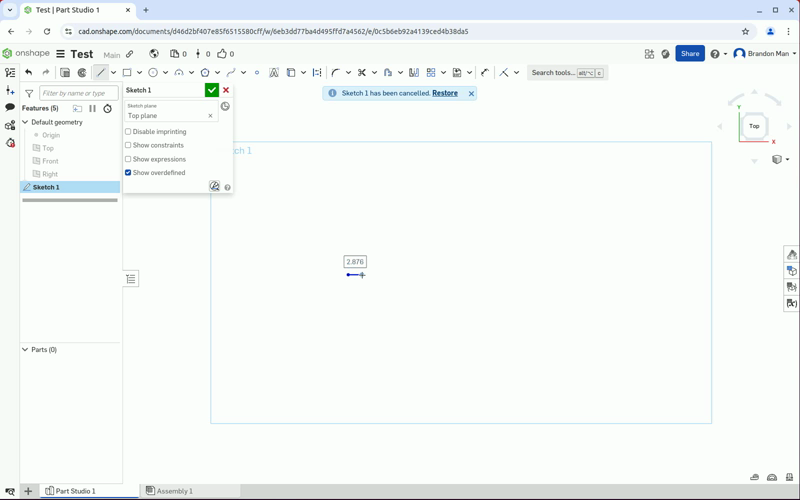
key_down(shift)
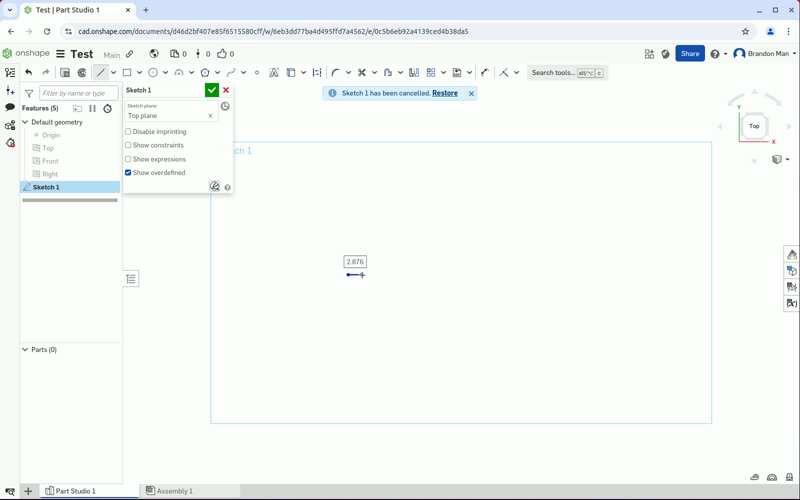
mouse_move(392, 274)
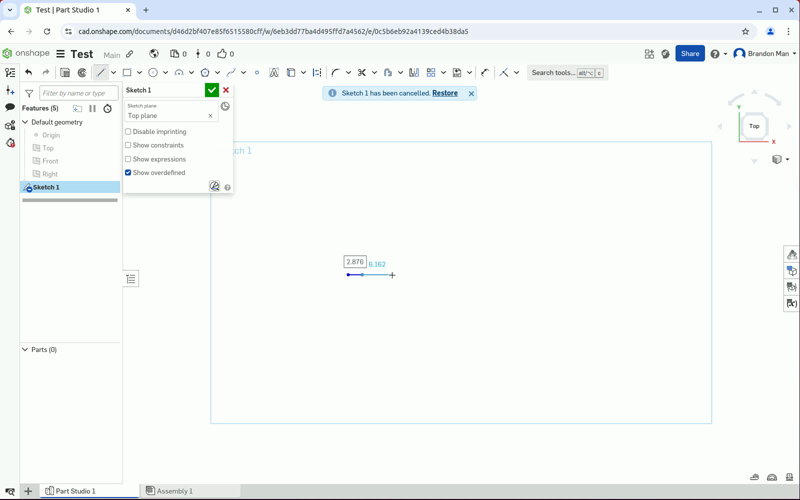
mouse_move(362, 262)
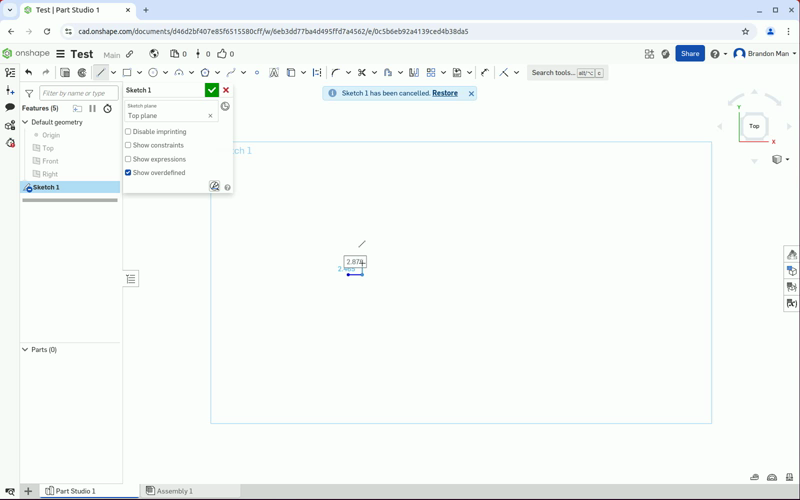
click(362, 262)
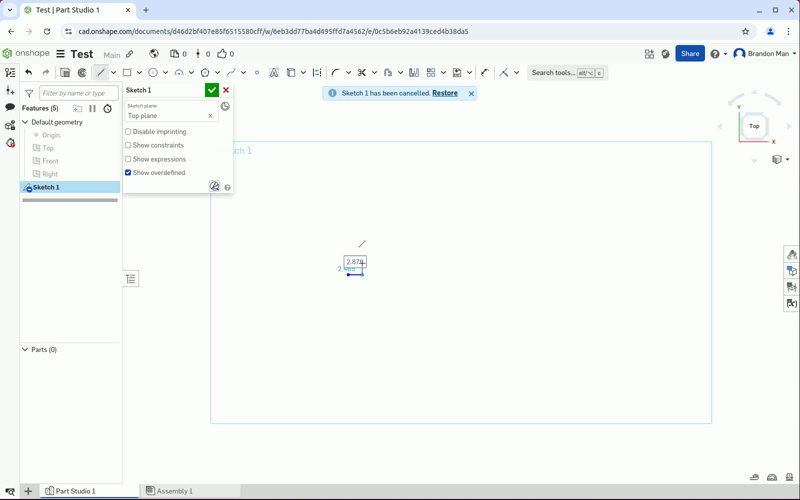
key_up(shift)
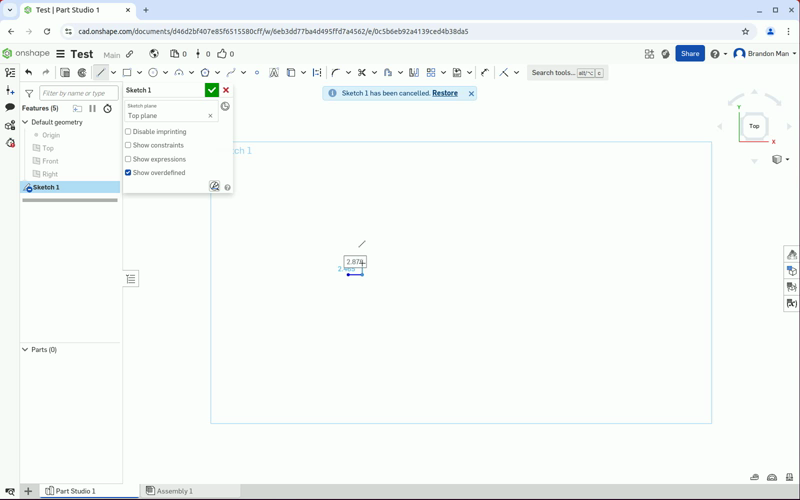
key_down(shift)
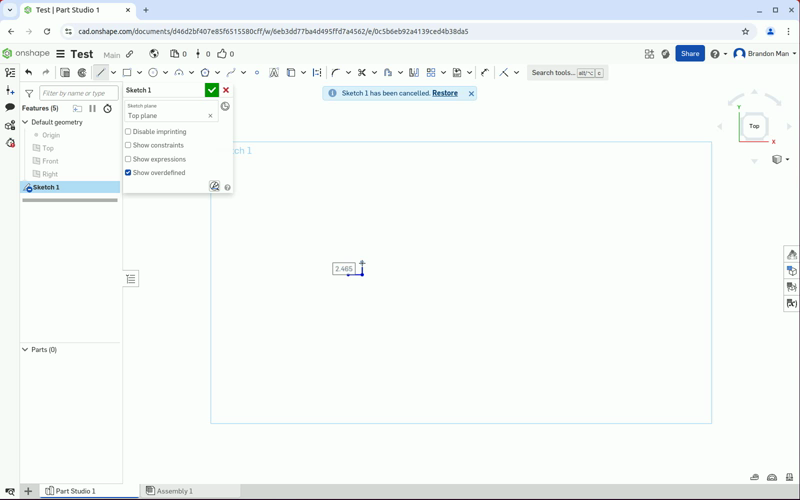
mouse_move(392, 262)
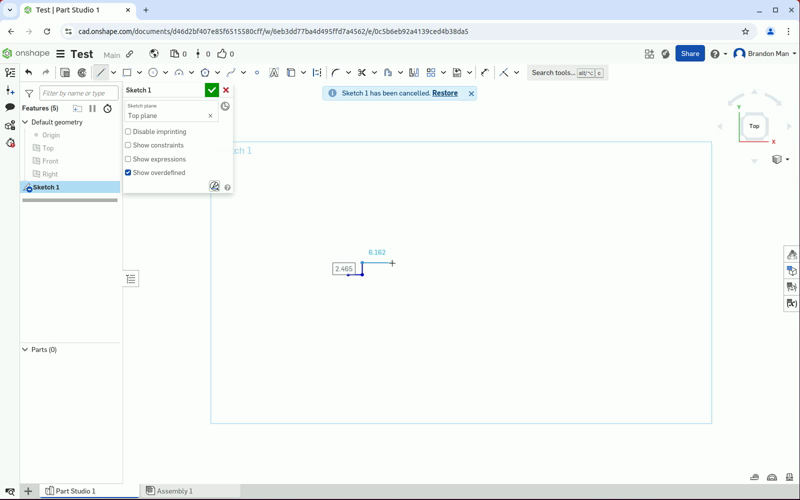
mouse_move(348, 262)
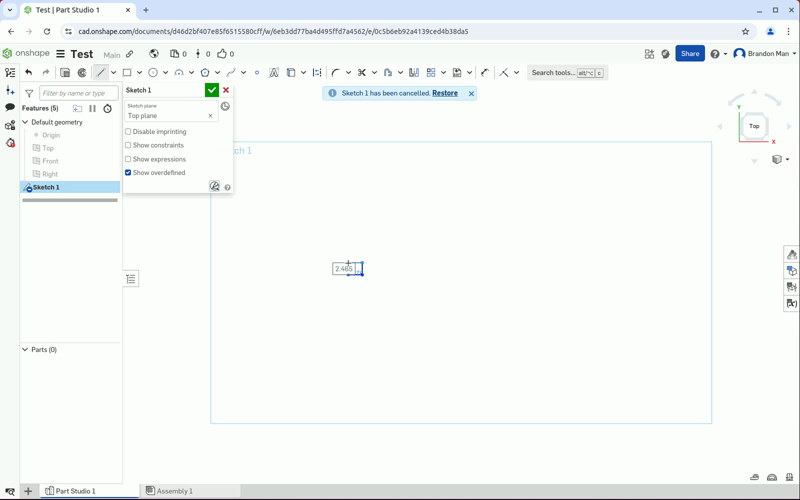
click(348, 262)
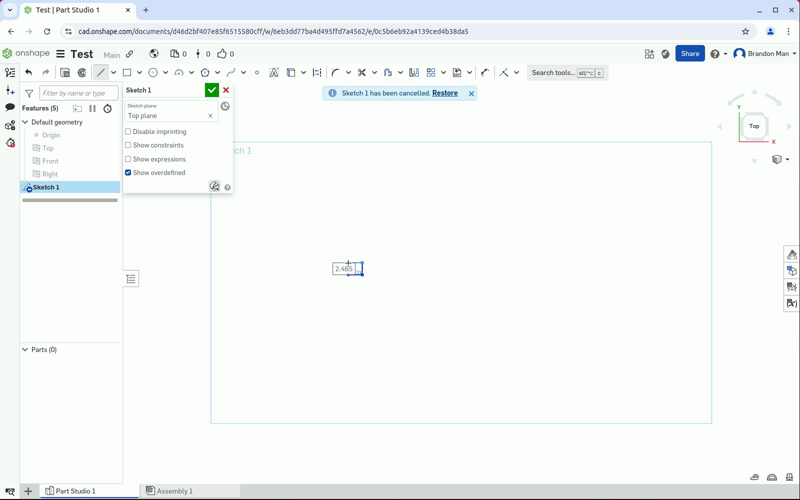
key_up(shift)
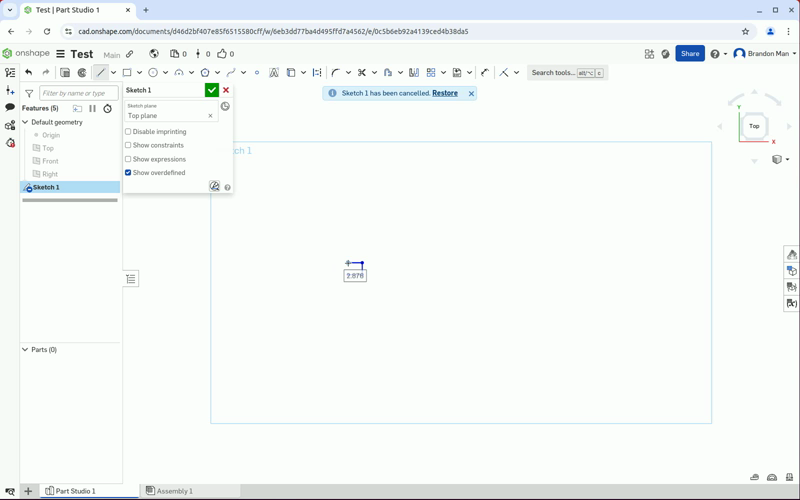
mouse_move(378, 262)
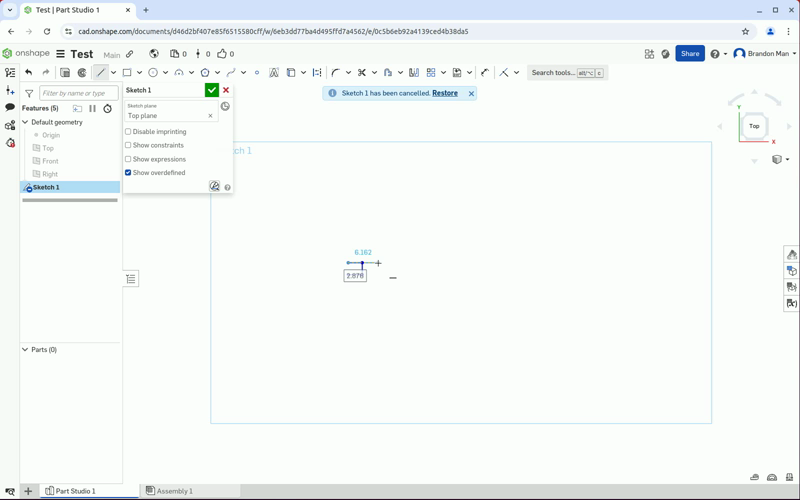
key_down(shift)
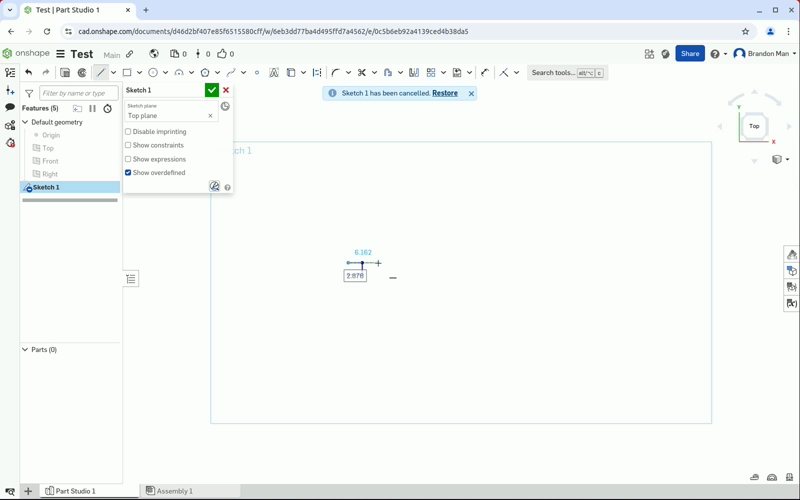
mouse_move(348, 274)
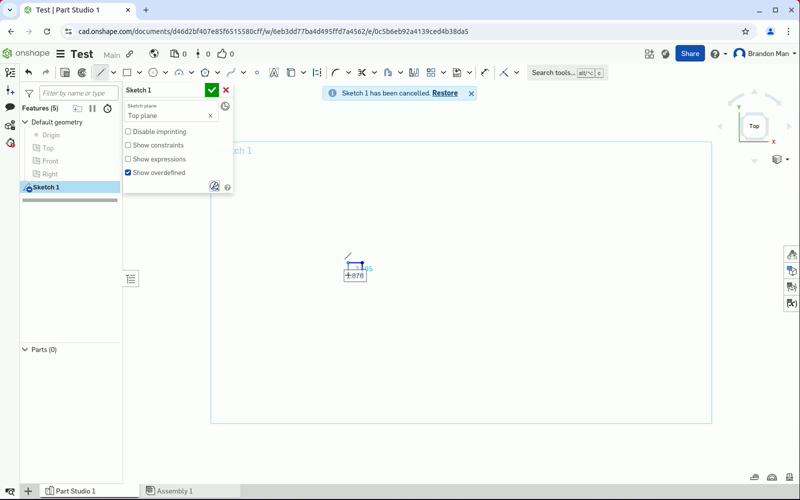
key_up(shift)
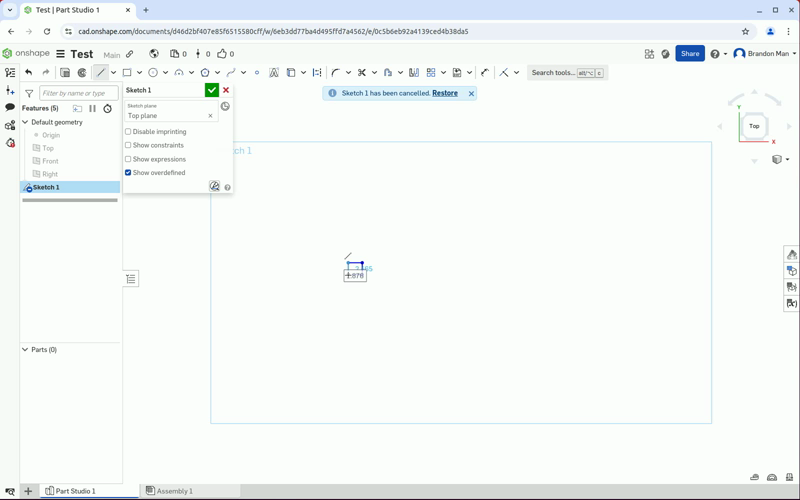
click(348, 274)
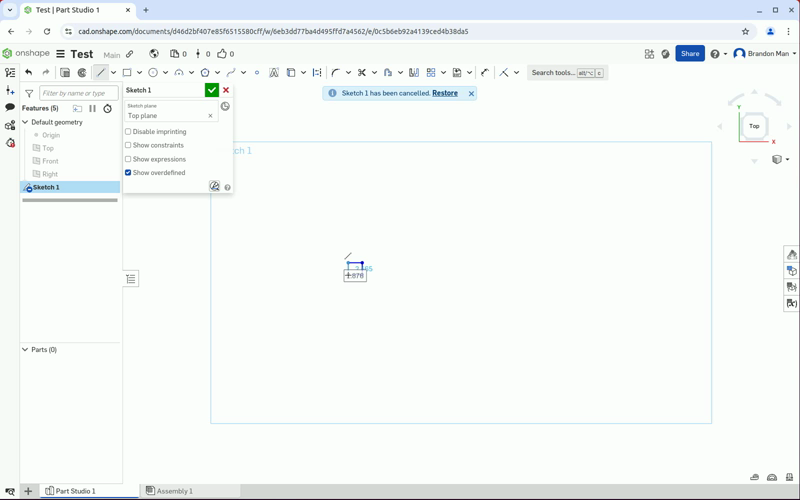
key(esc)
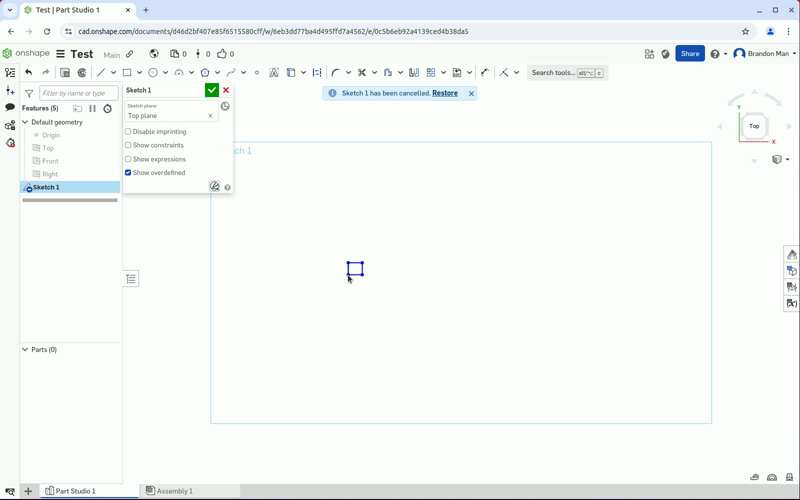
mouse_move(361, 269)
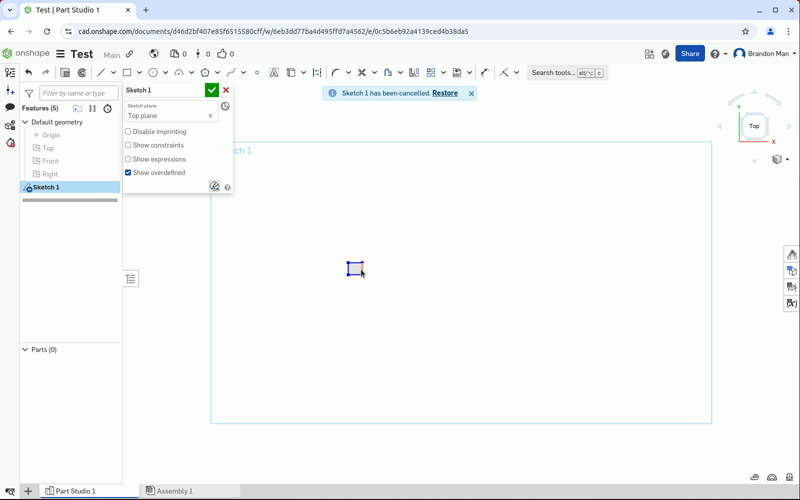
scroll(6)
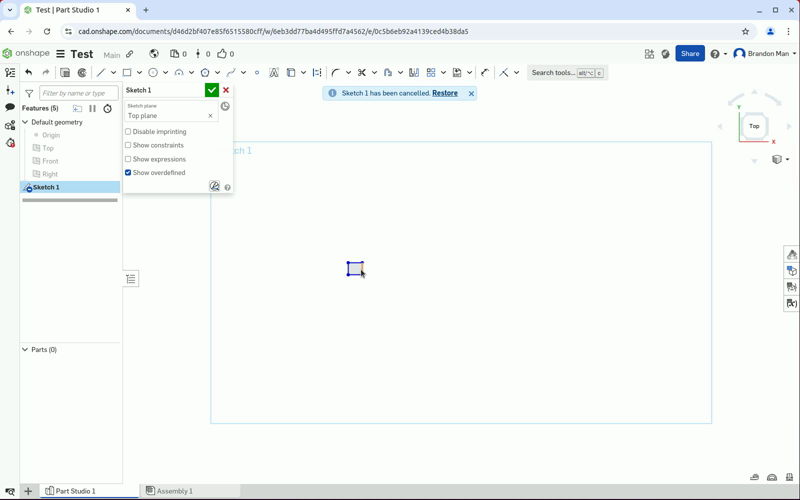
scroll(6)
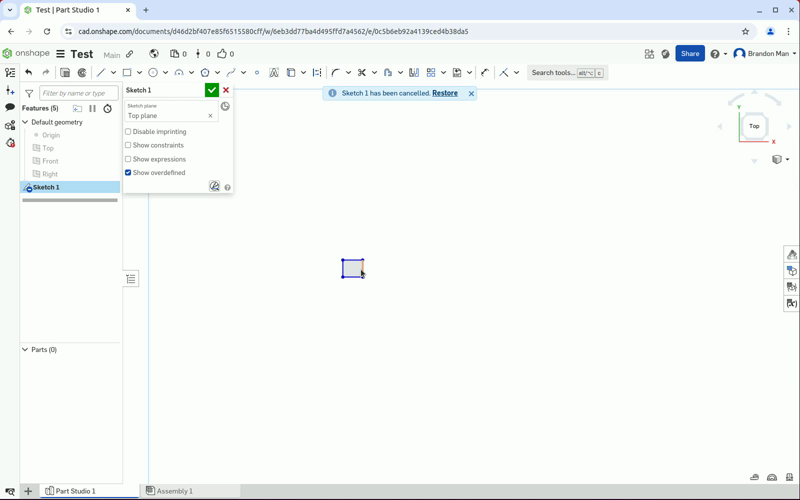
scroll(6)
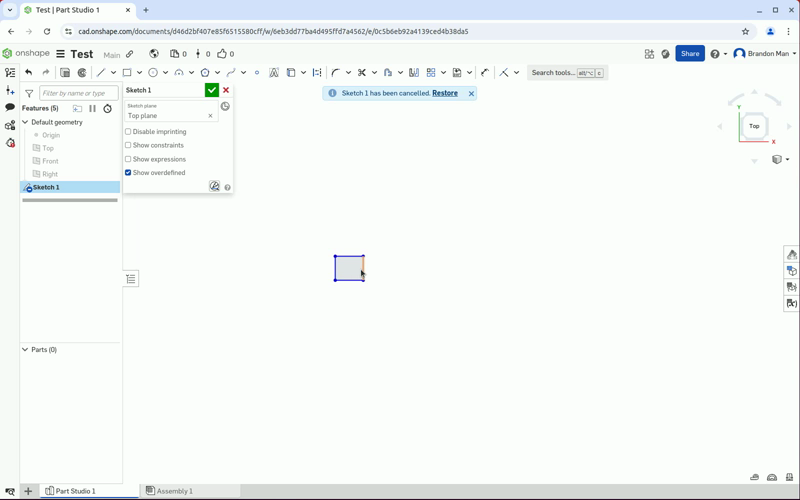
scroll(6)
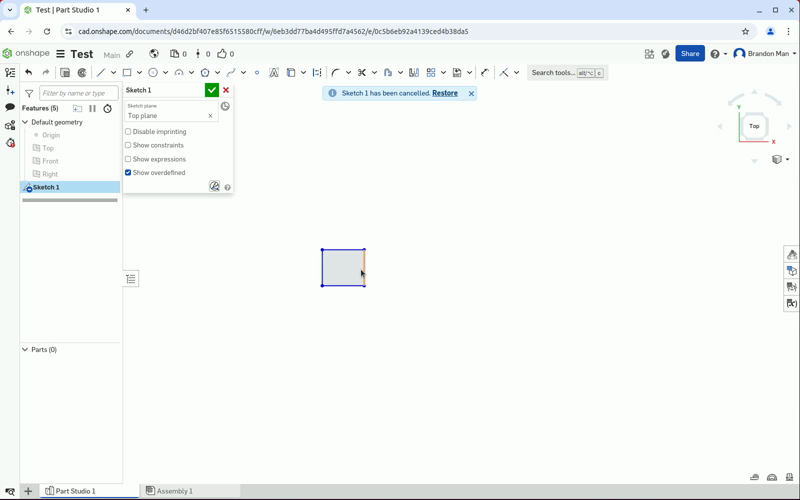
scroll(6)
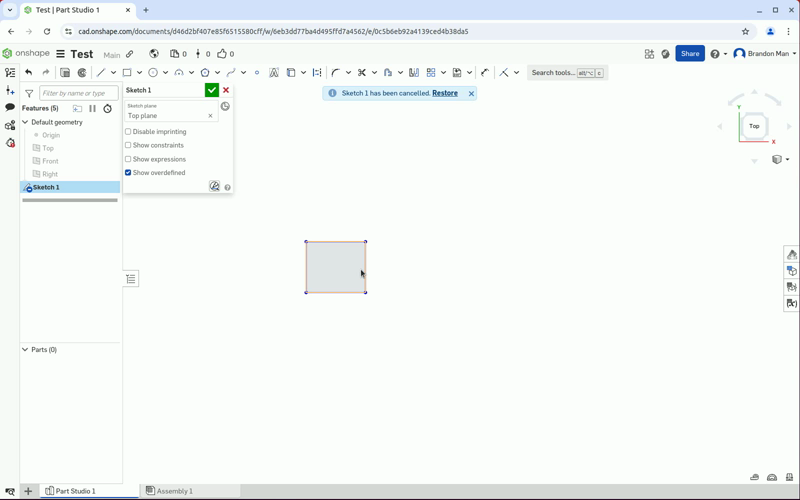
scroll(6)
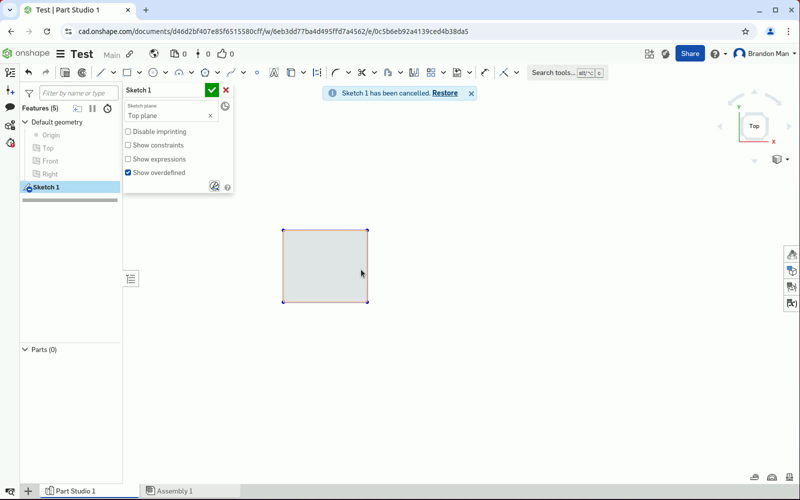
scroll(6)
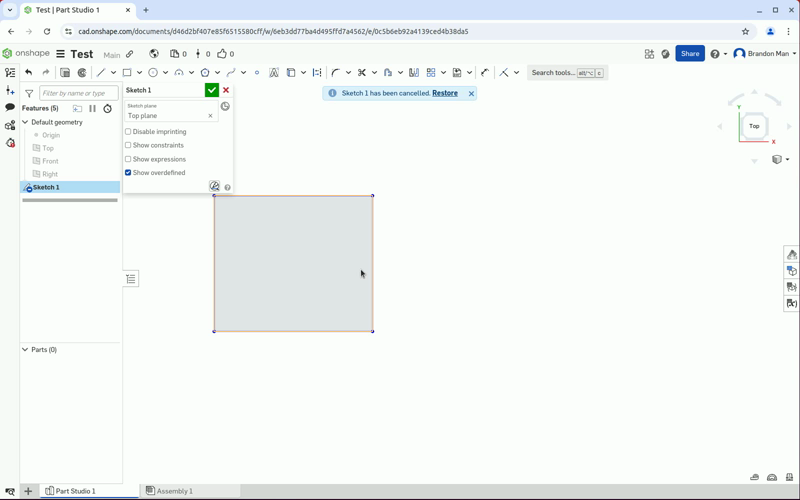
click(361, 269)
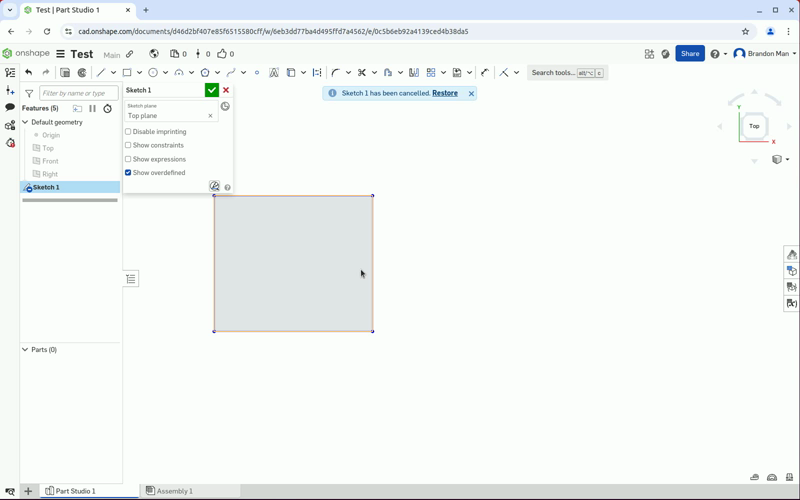
scroll(-6)
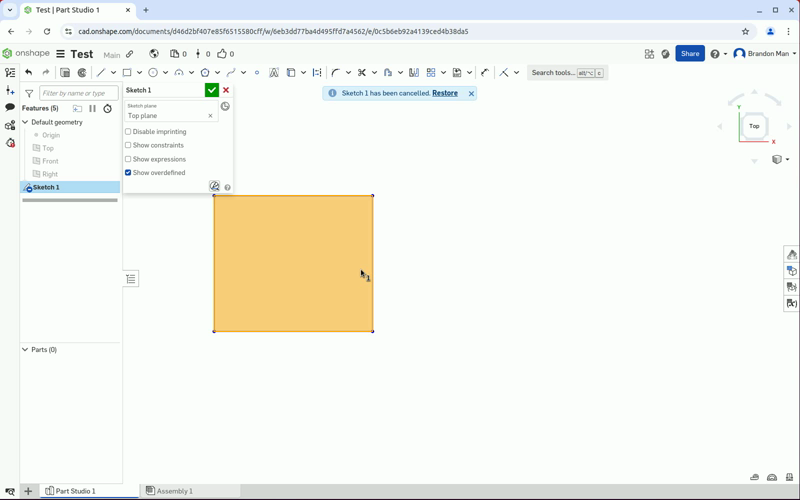
scroll(-6)
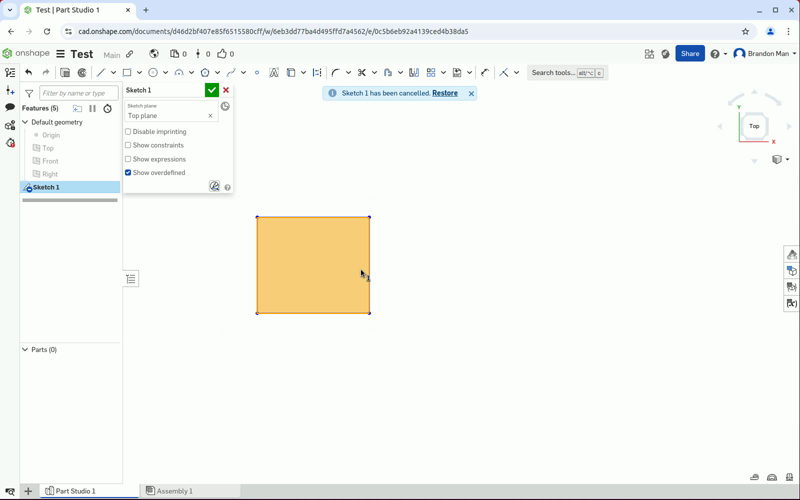
scroll(-6)
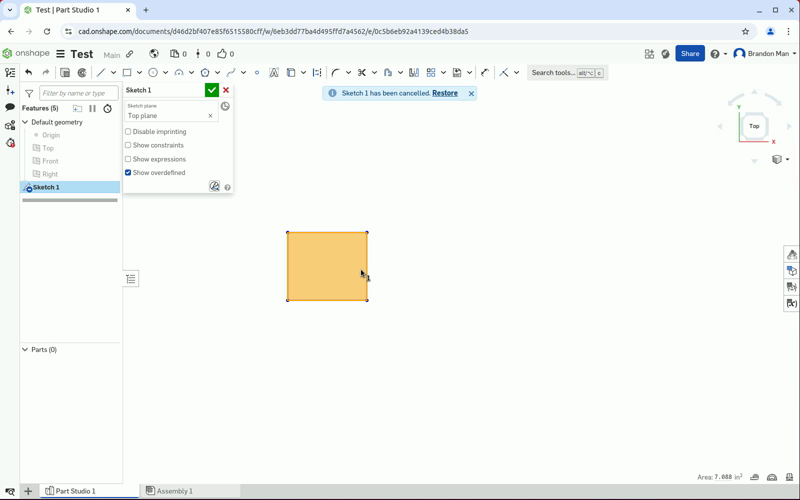
scroll(-6)
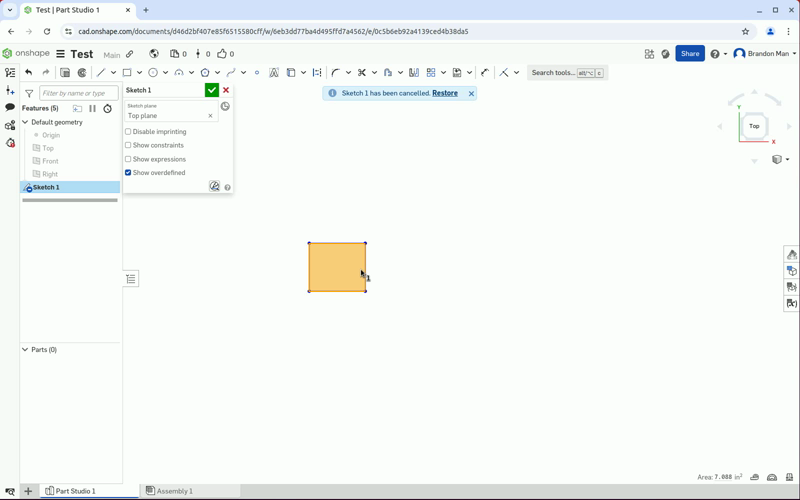
scroll(-6)
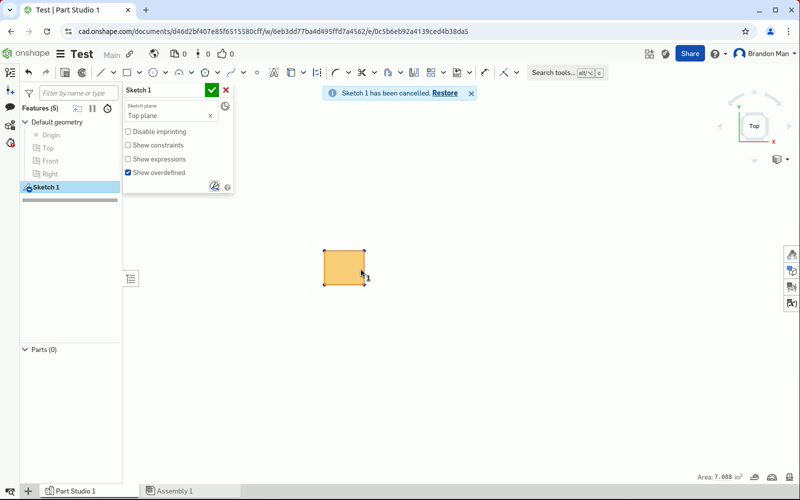
scroll(-6)
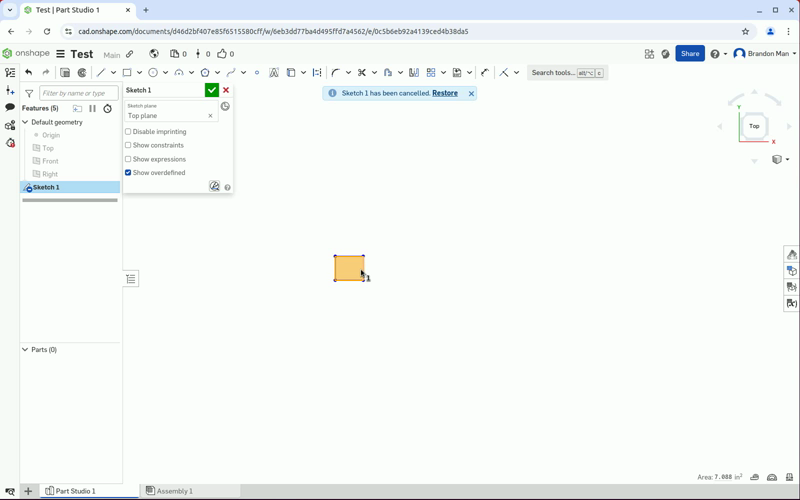
scroll(-6)
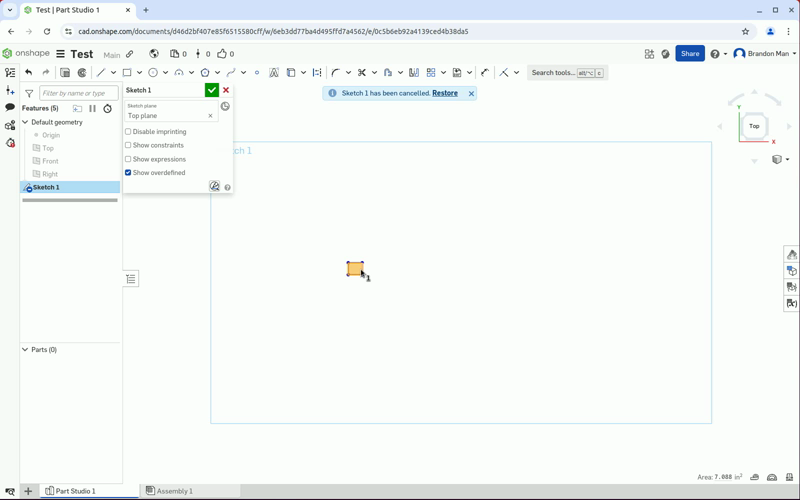
mouse_move(73, 352)
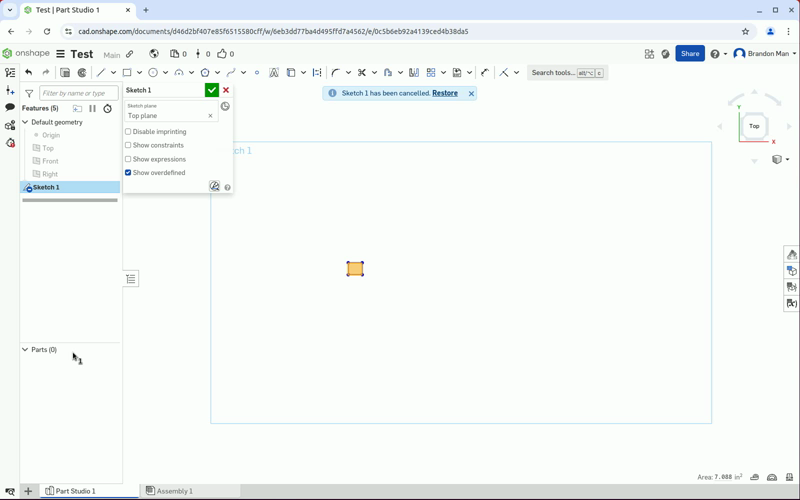
key(shift+y)
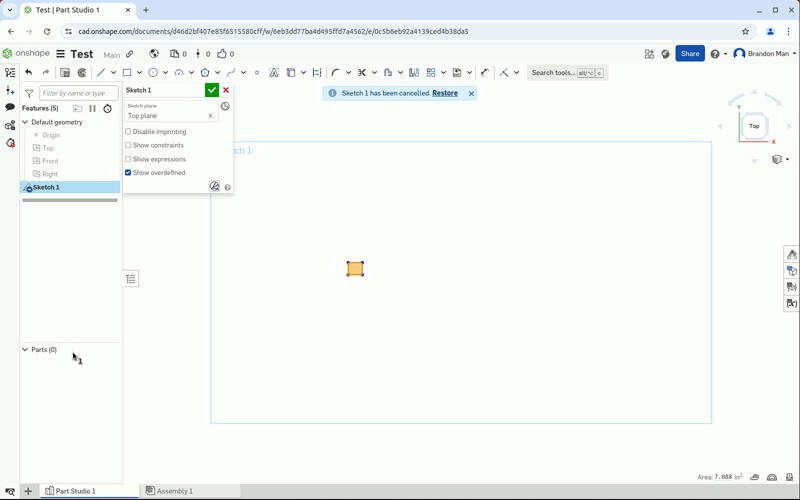
key(shift+e)
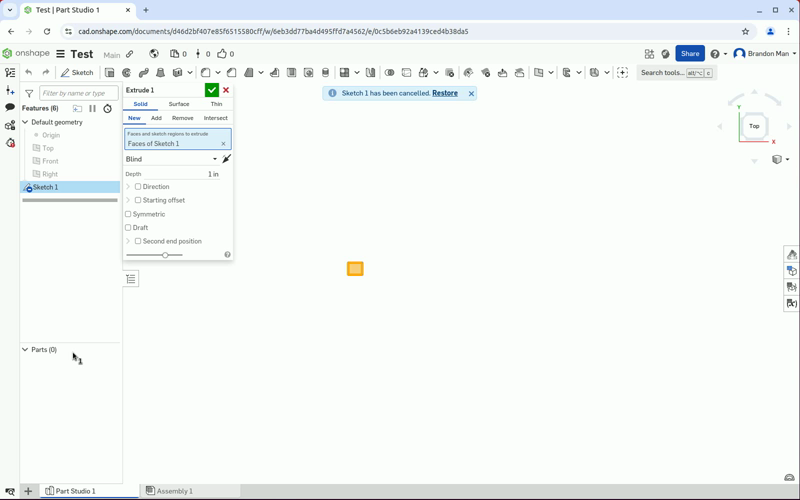
mouse_move(143, 106)
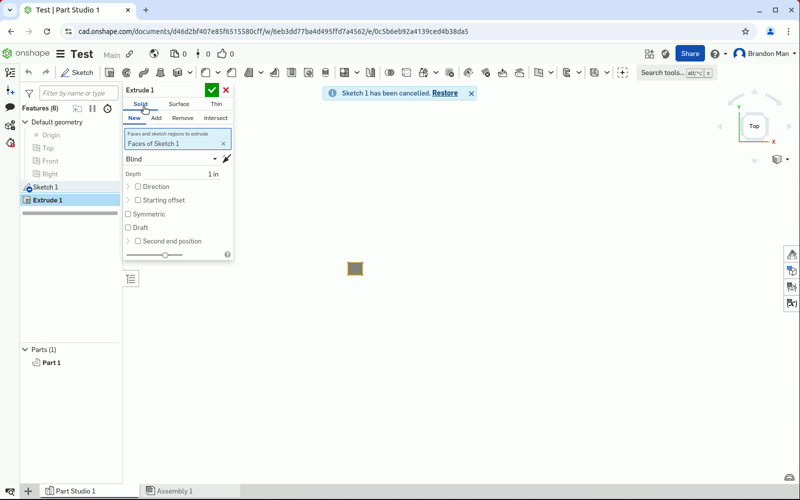
click(143, 106)
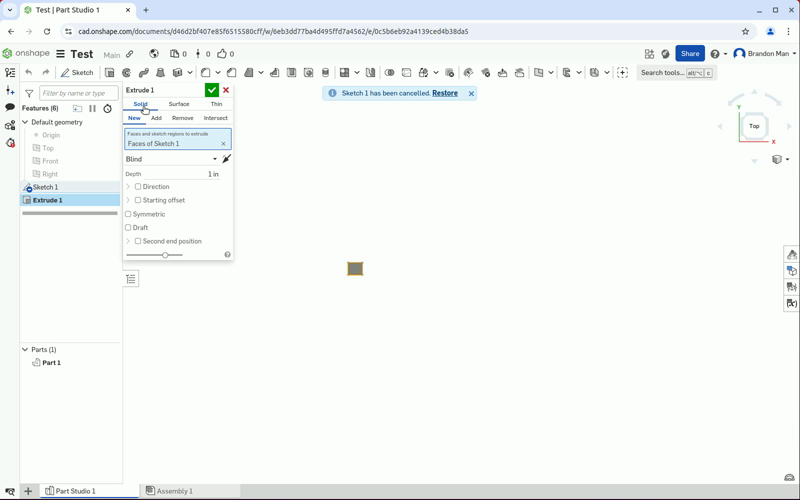
mouse_move(137, 120)
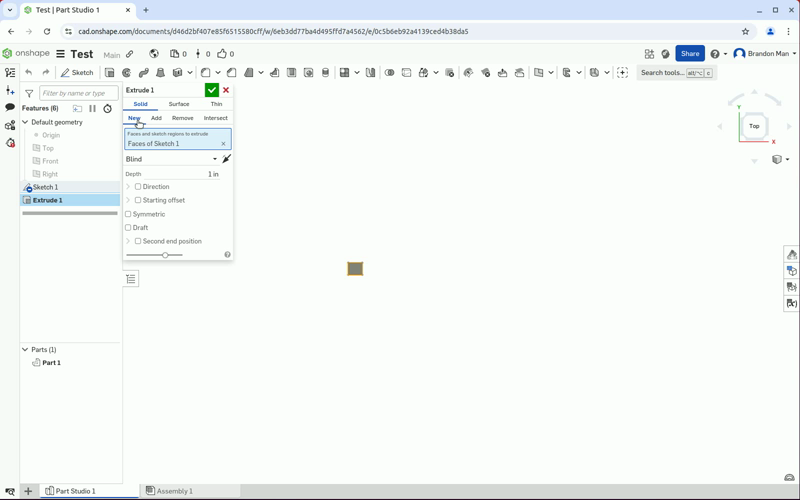
click(137, 120)
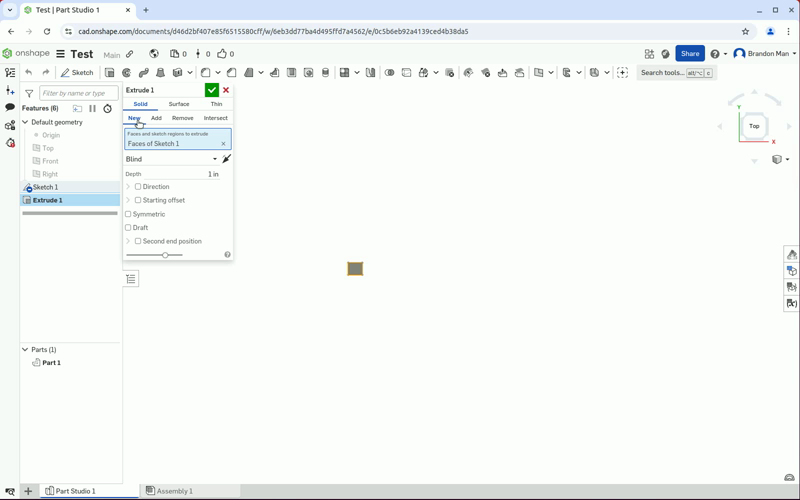
key(tab, 4)
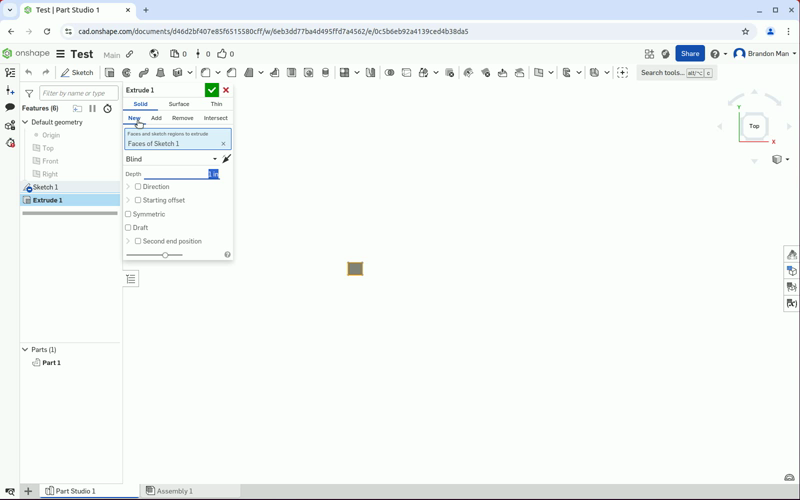
text(1.926)
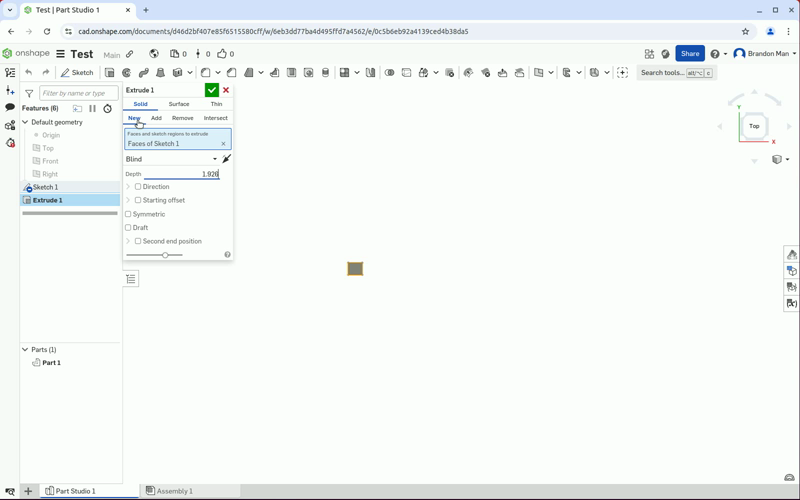
key(enter)
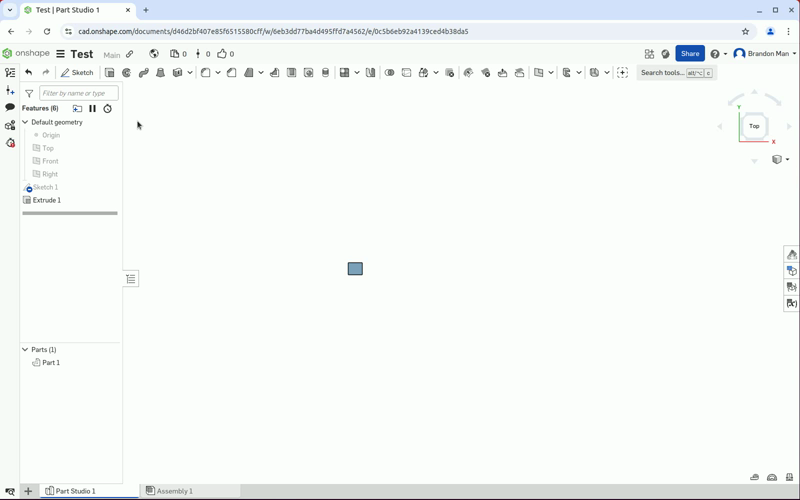
key(shift+h)
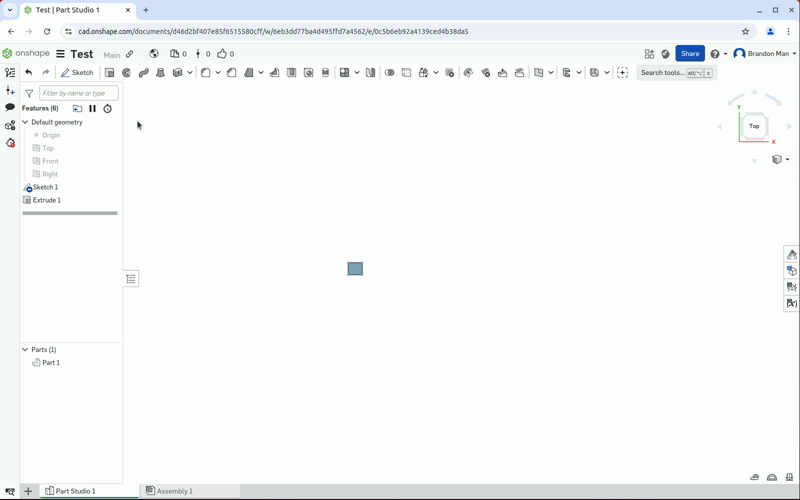
key(shift+h)
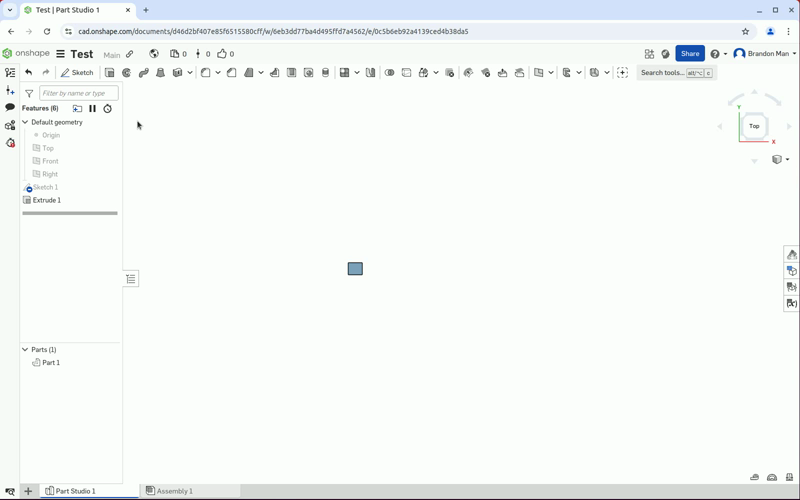
mouse_move(73, 189)
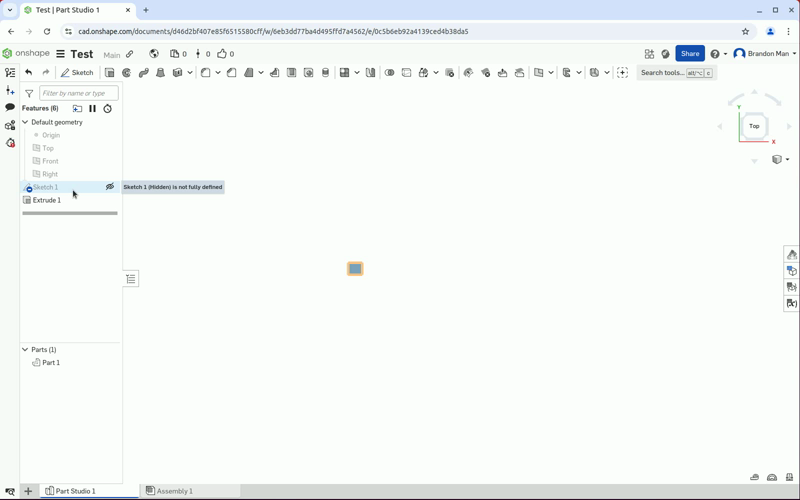
click(73, 189)
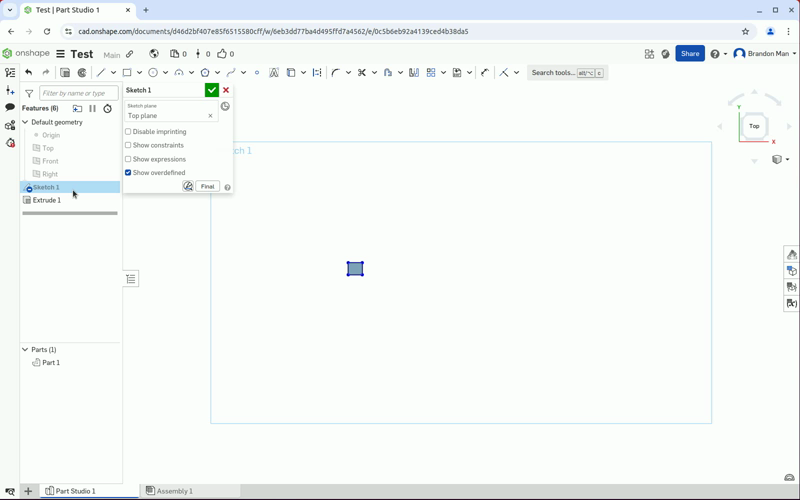
mouse_move(229, 92)
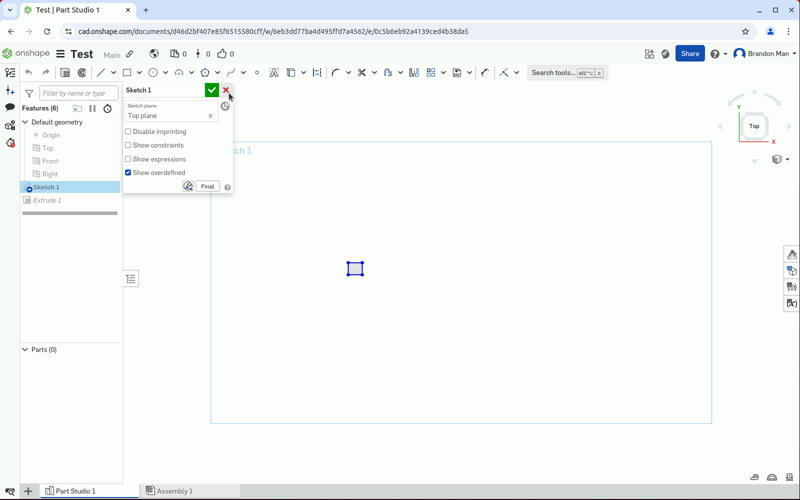
click(229, 92)
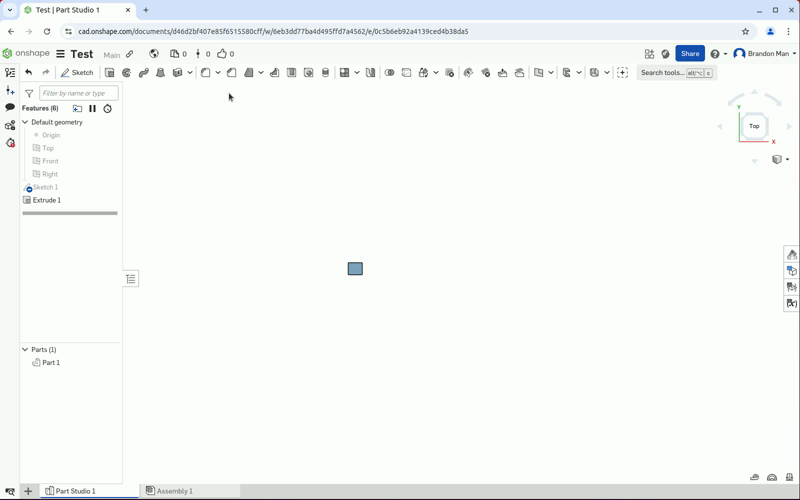
mouse_move(541, 75)
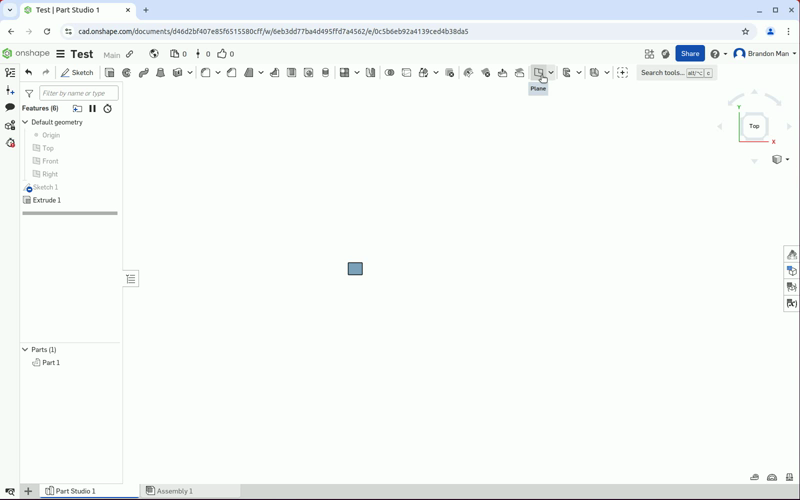
click(541, 75)
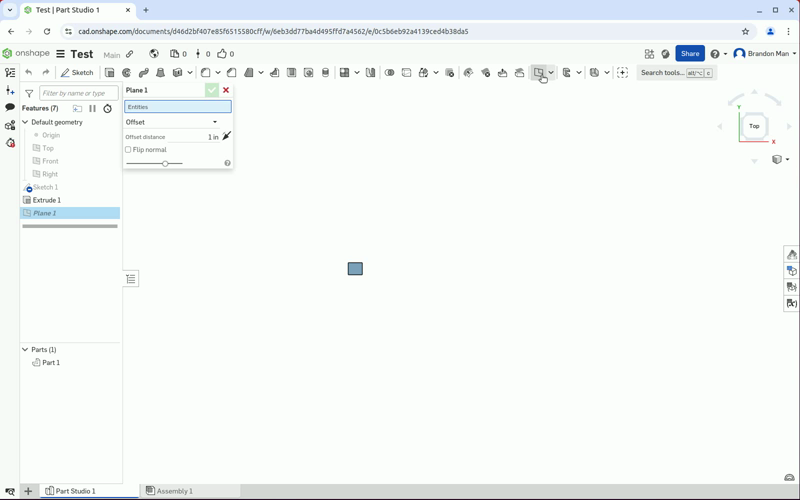
mouse_move(73, 150)
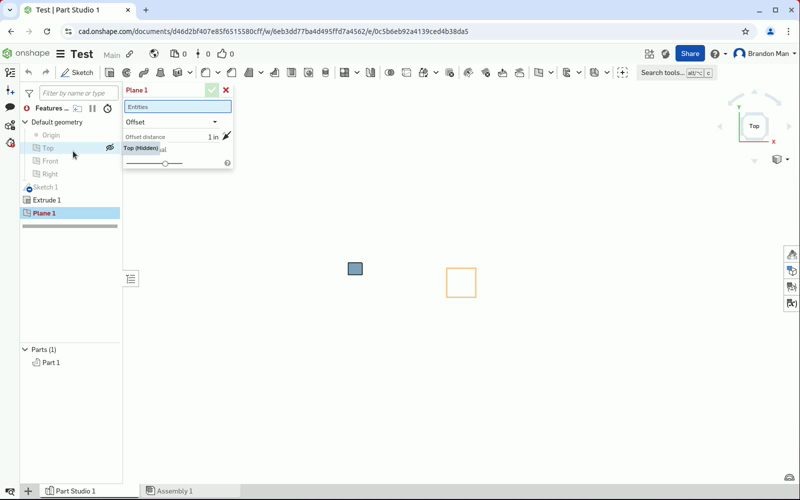
click(73, 150)
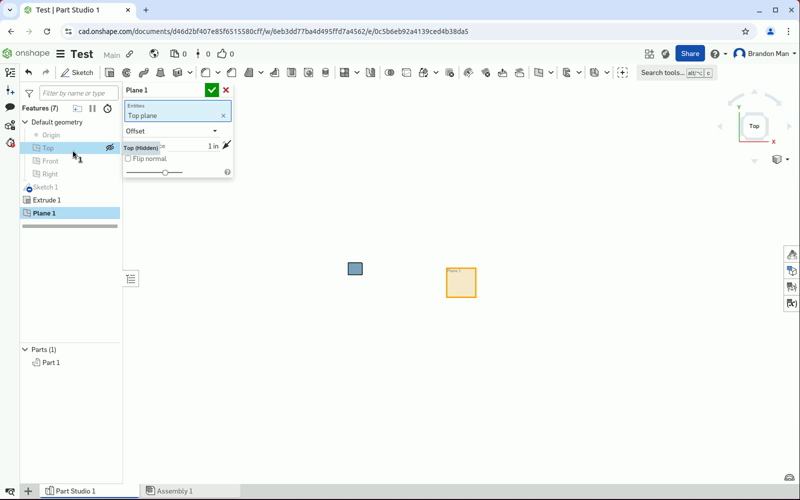
key(tab, 2)
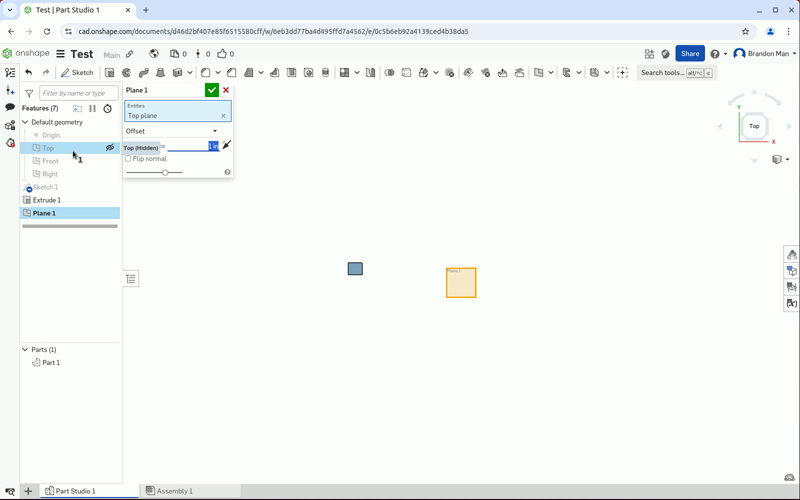
text(1.91)
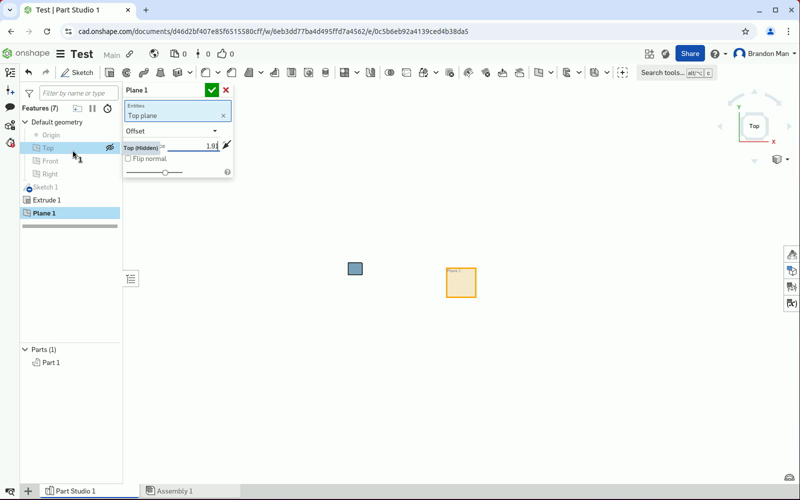
key(enter, 2)
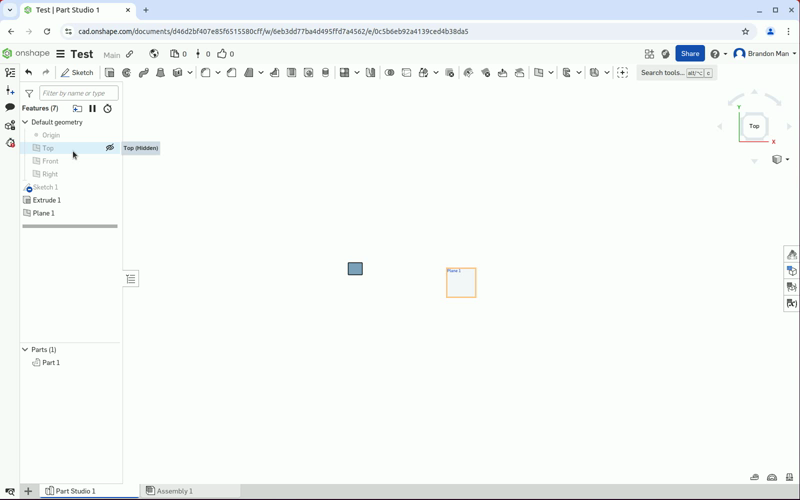
key(shift+s)
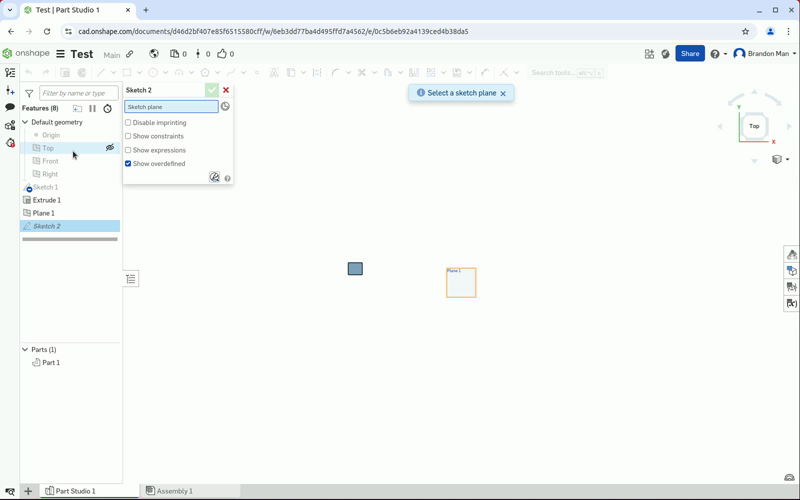
mouse_move(73, 215)
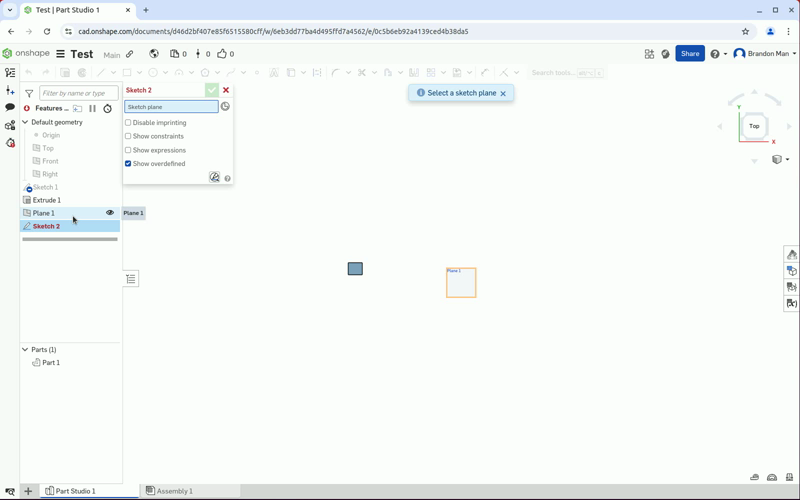
click(73, 215)
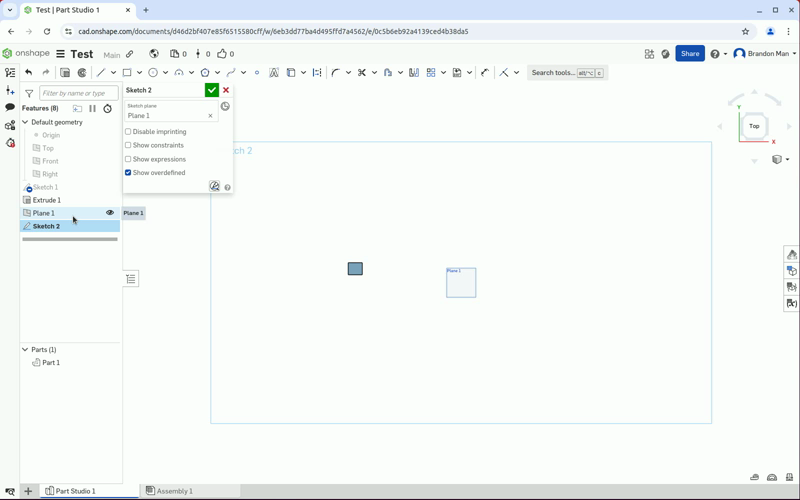
mouse_move(73, 352)
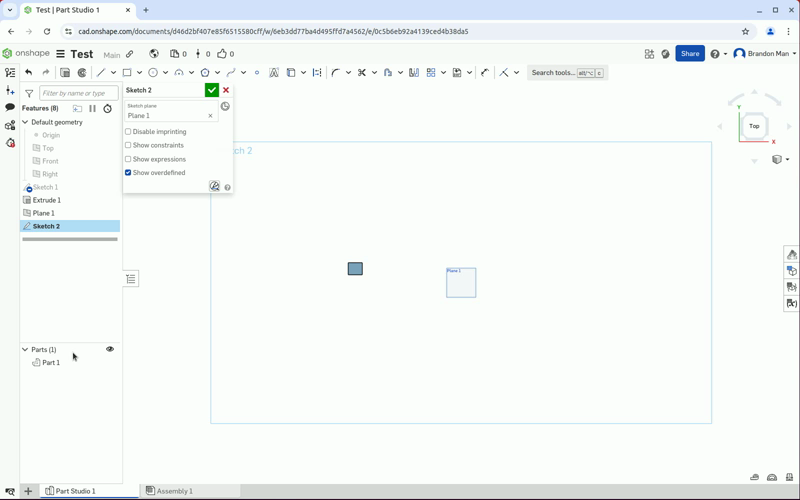
key(y)
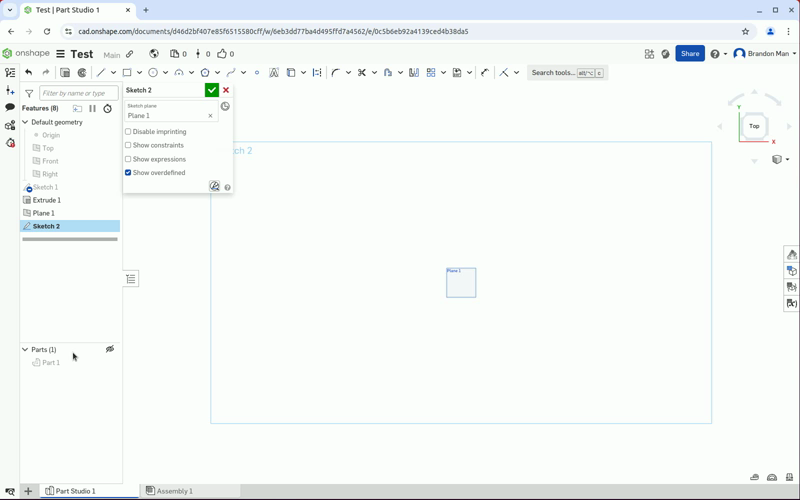
key(c)
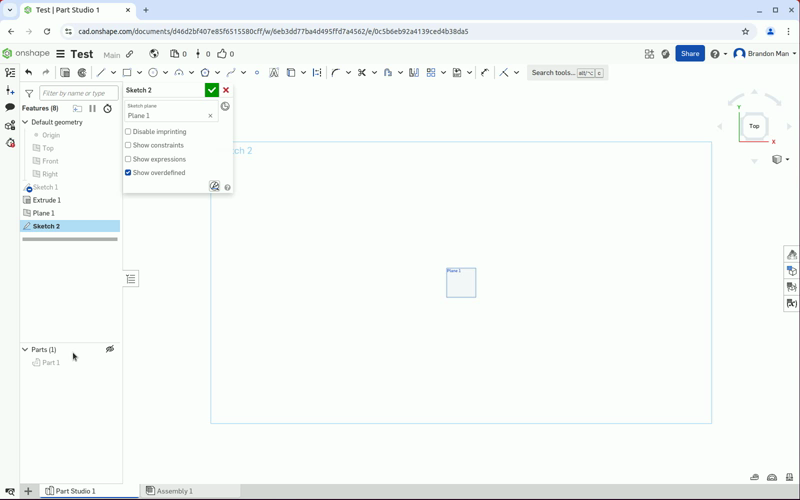
key_down(shift)
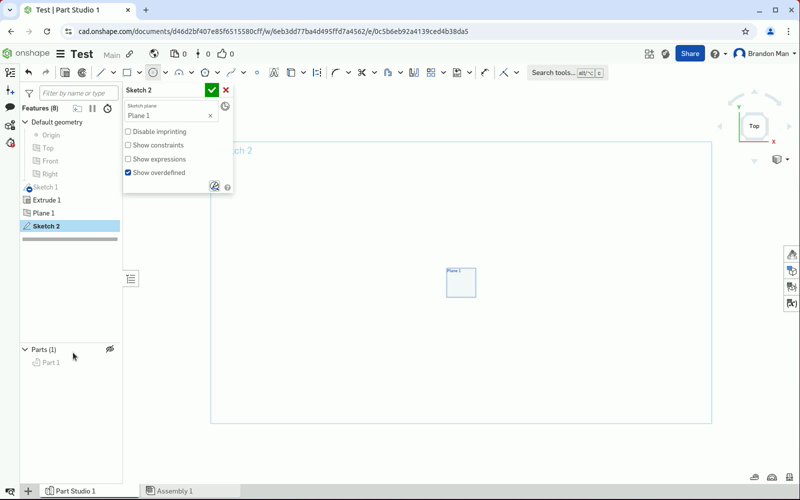
mouse_move(355, 268)
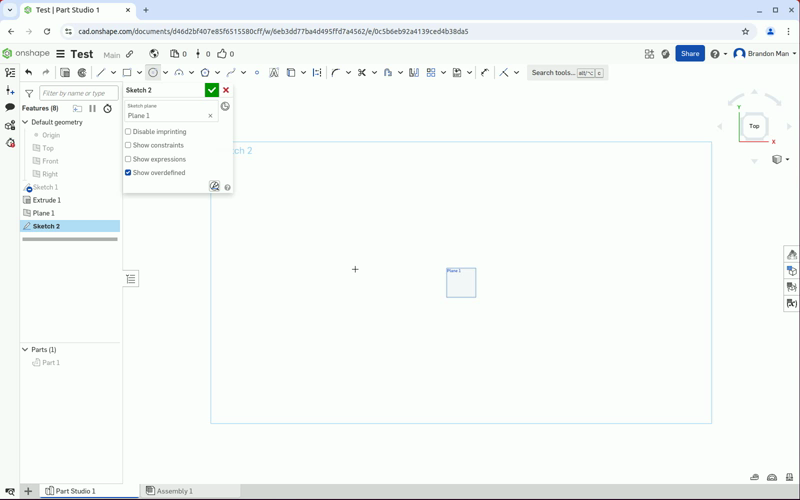
click(355, 268)
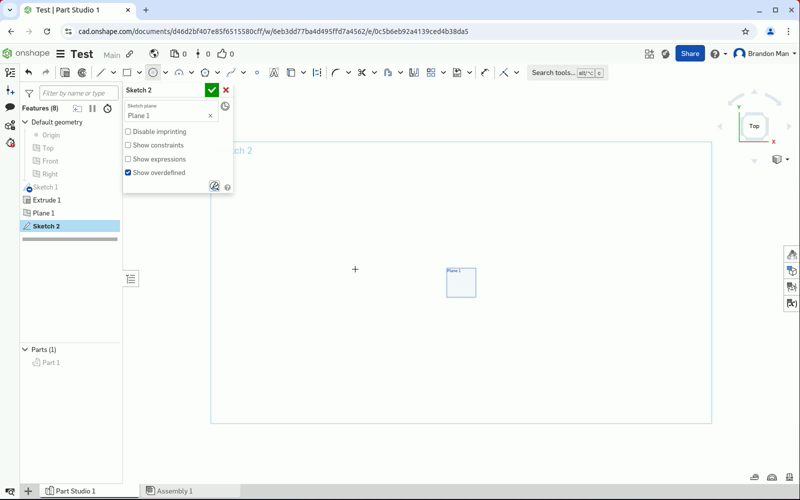
key_up(shift)
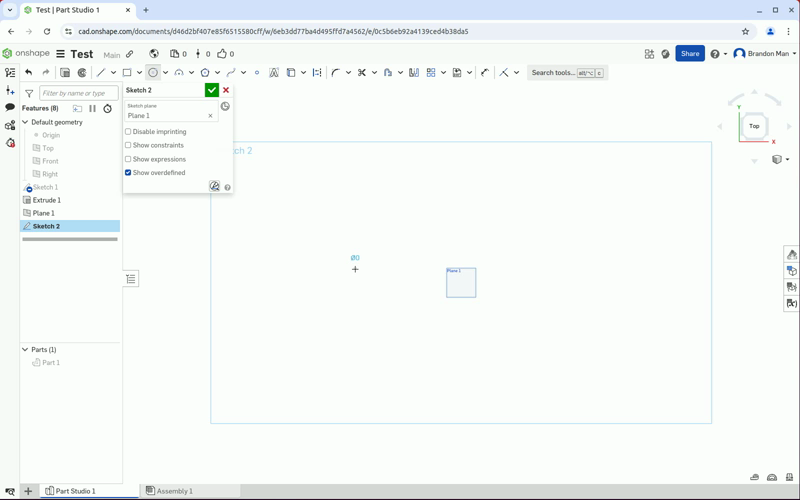
mouse_move(358, 268)
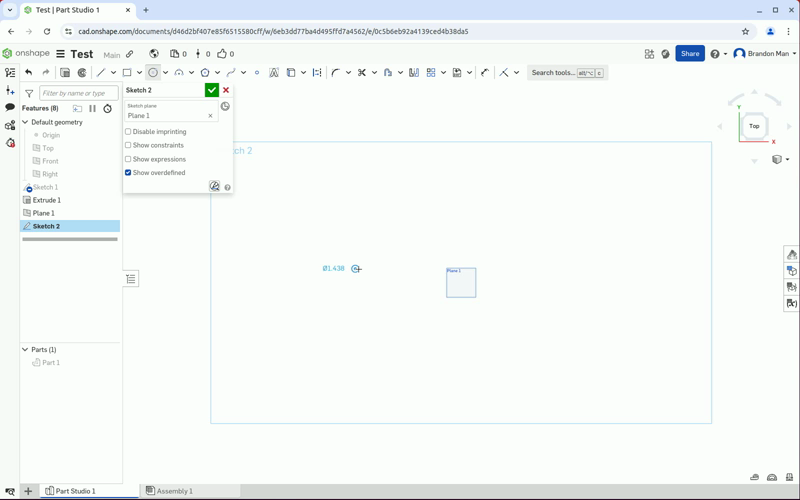
click(358, 268)
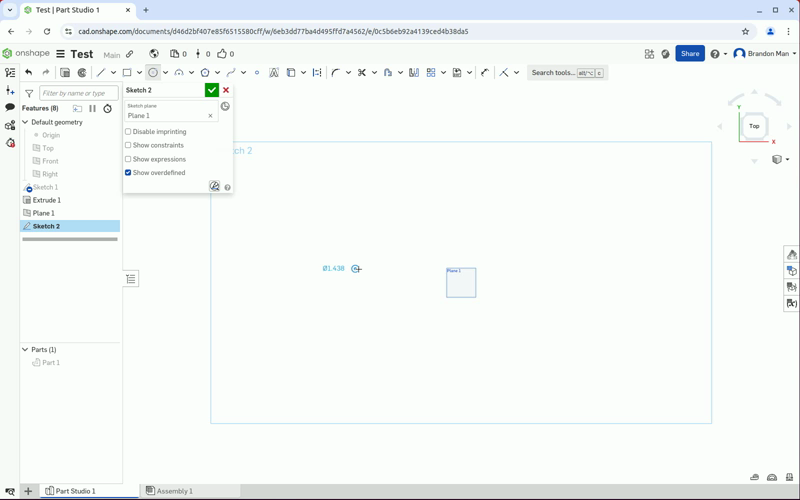
key(esc)
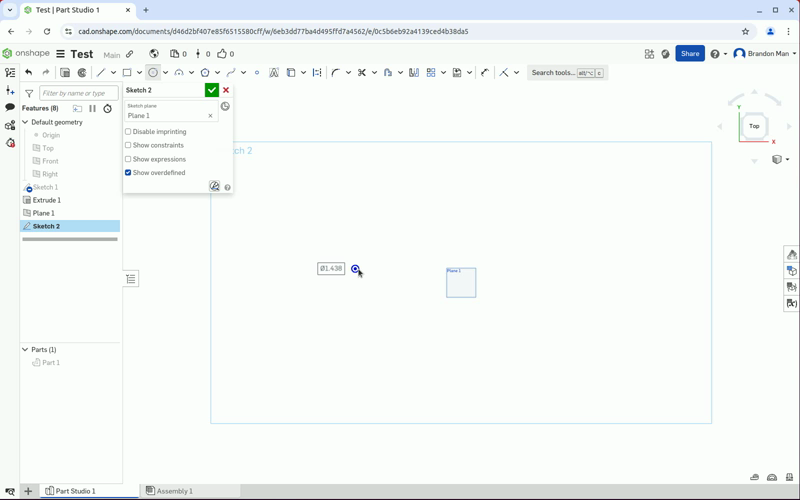
mouse_move(353, 269)
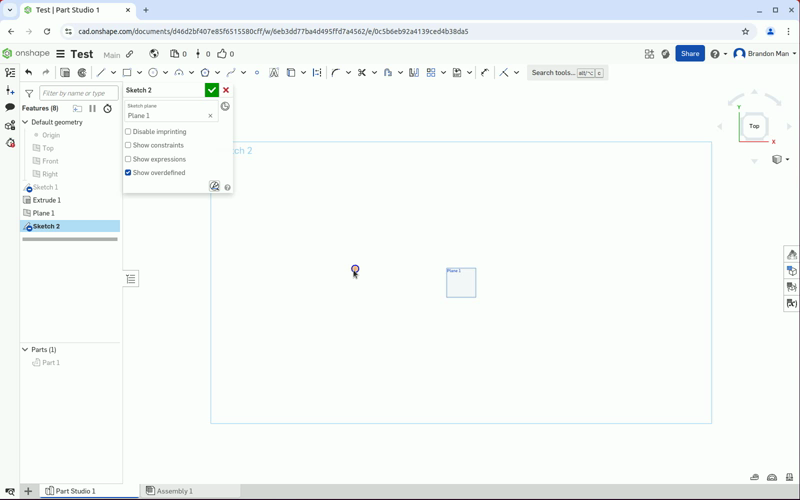
scroll(6)
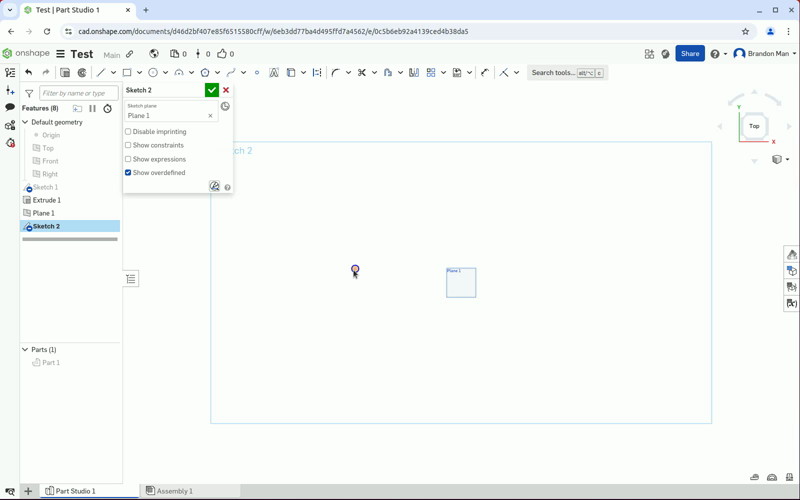
scroll(6)
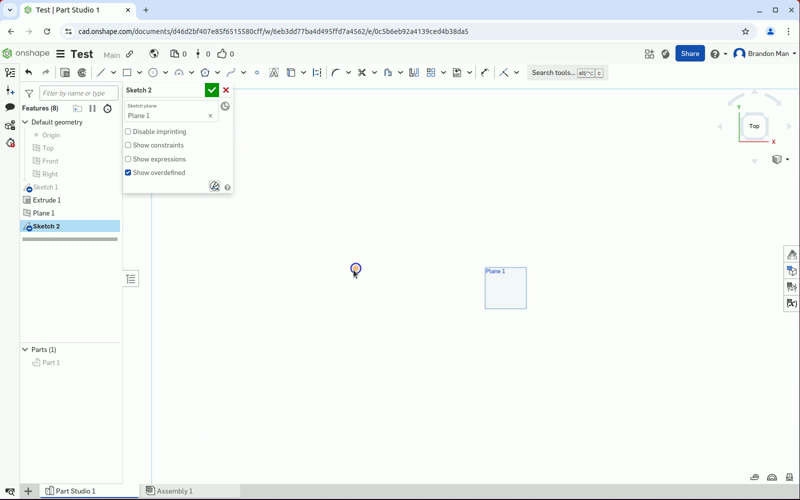
scroll(6)
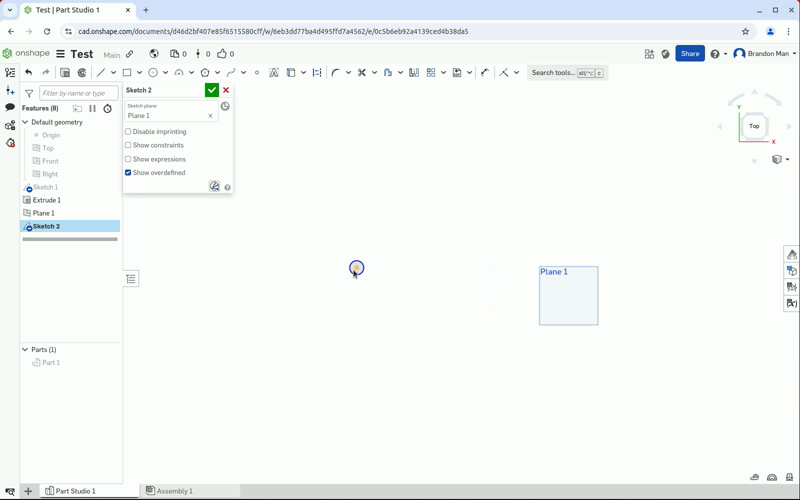
scroll(6)
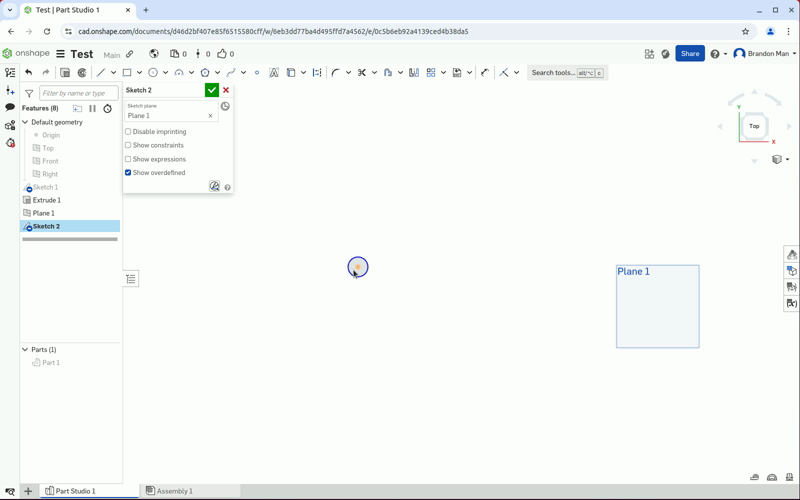
scroll(6)
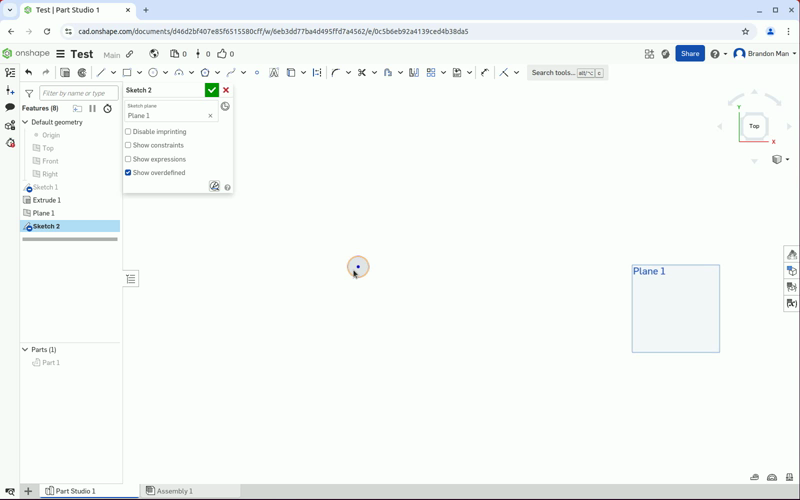
scroll(6)
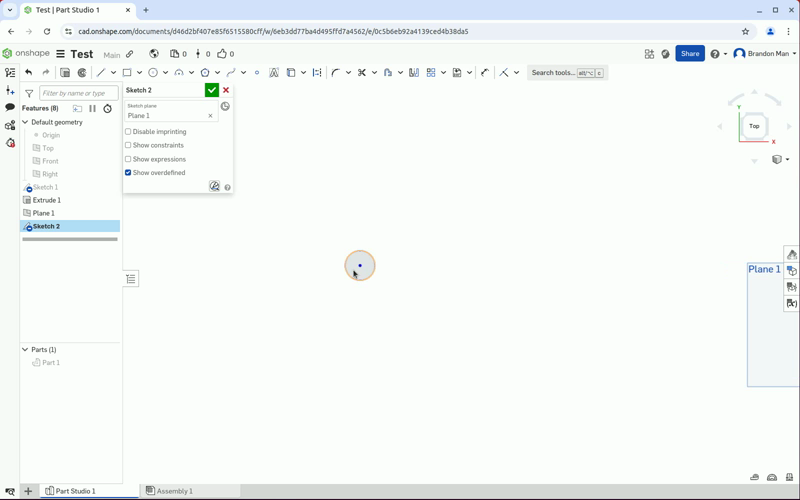
scroll(6)
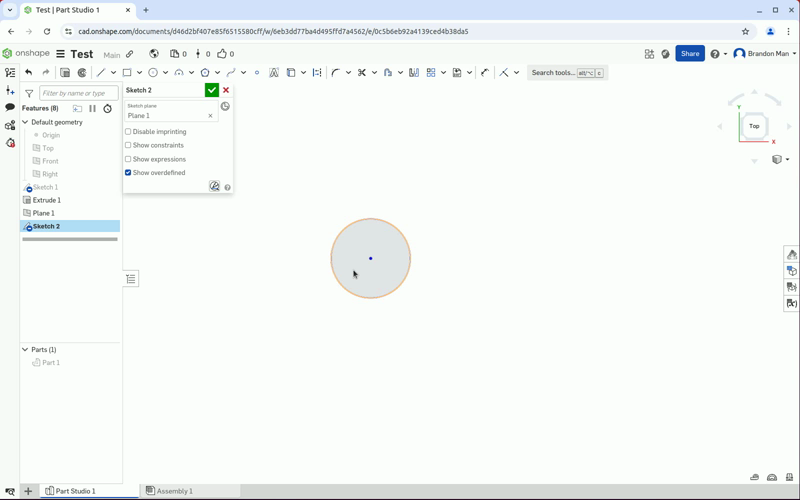
click(353, 269)
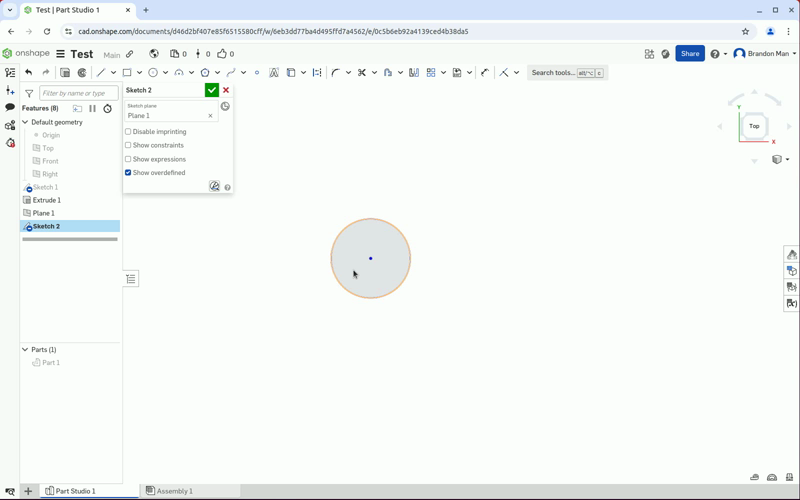
scroll(-6)
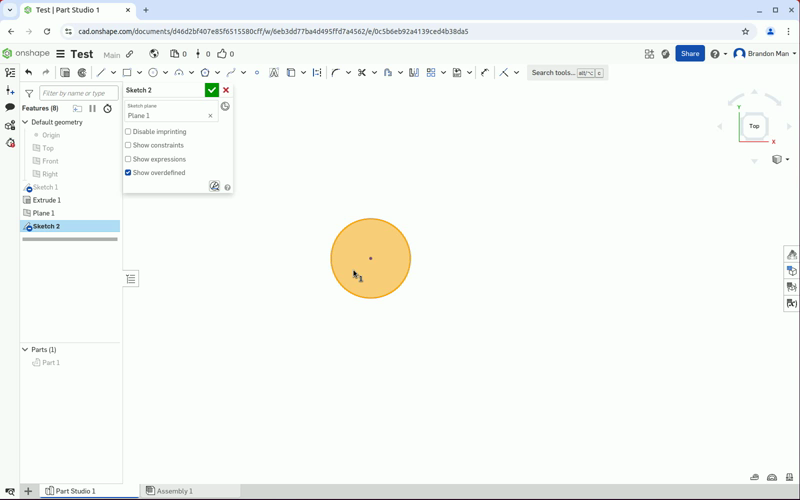
scroll(-6)
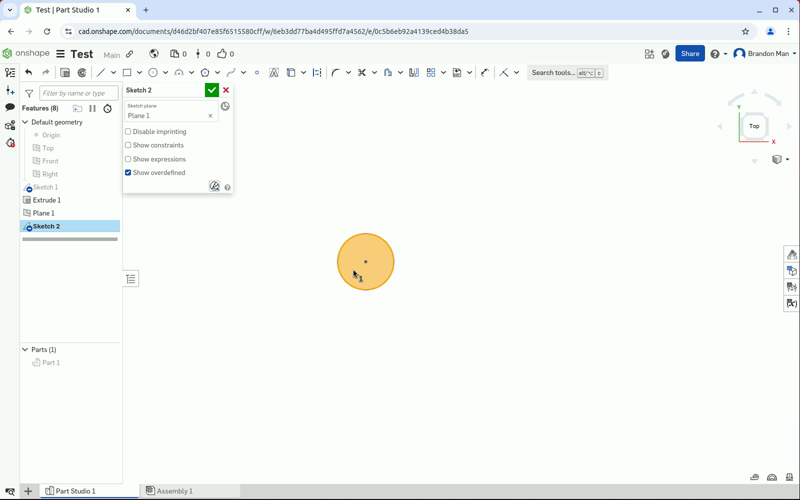
scroll(-6)
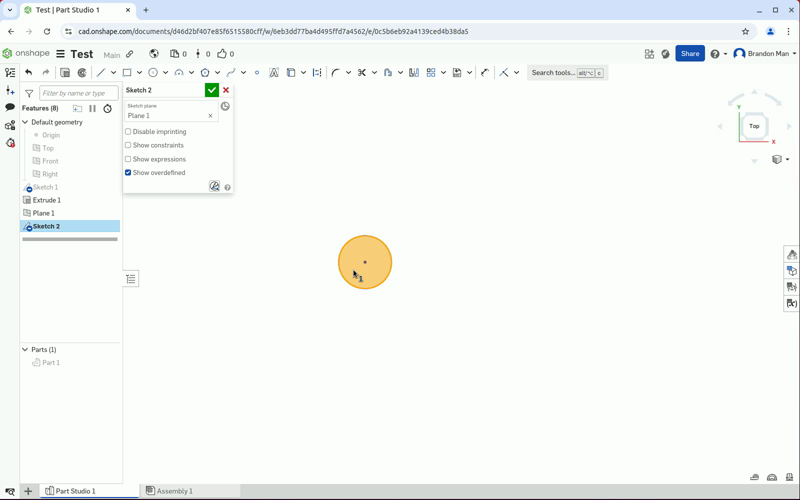
scroll(-6)
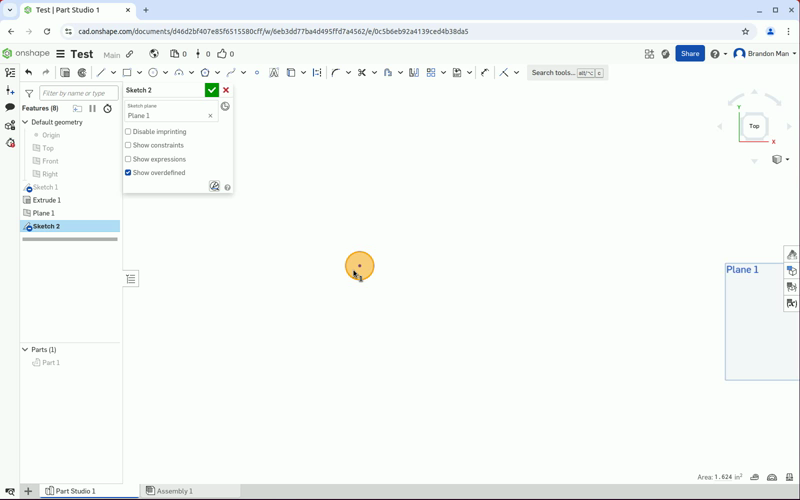
scroll(-6)
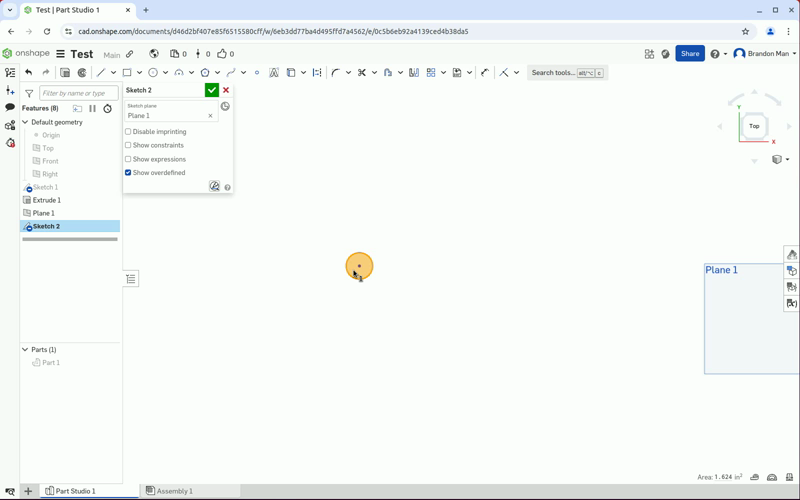
scroll(-6)
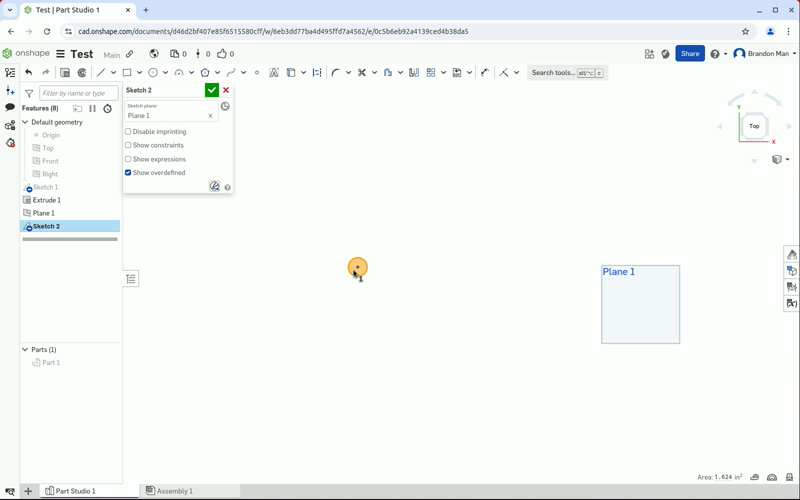
scroll(-6)
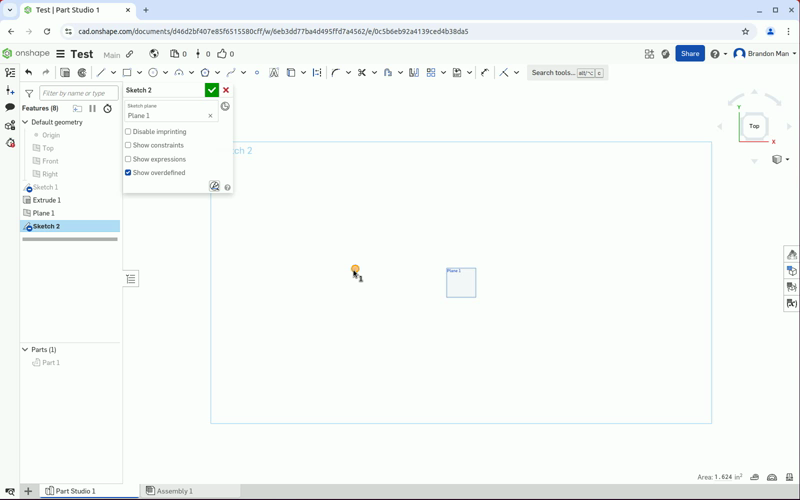
mouse_move(73, 352)
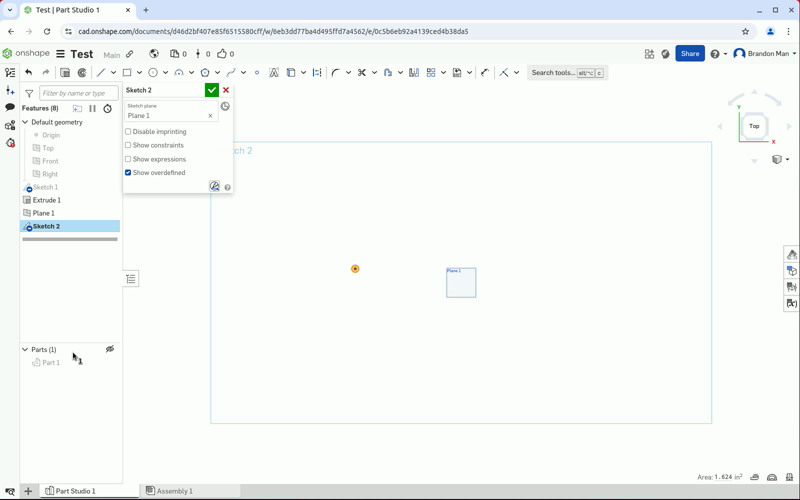
key(shift+y)
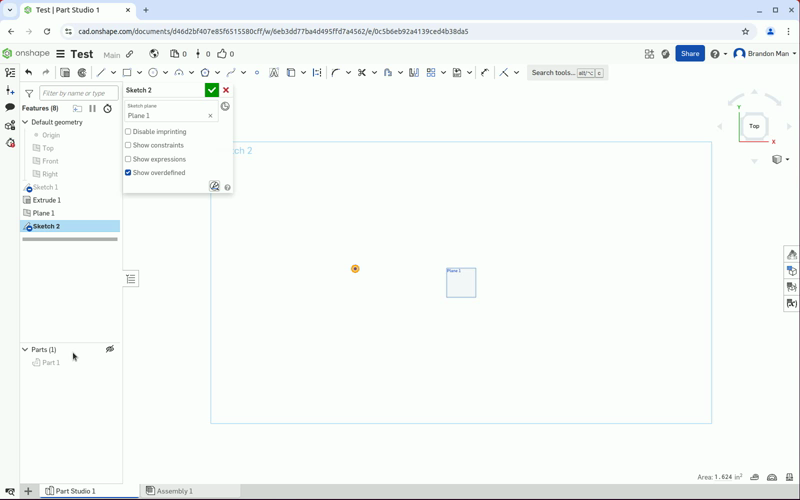
key(shift+e)
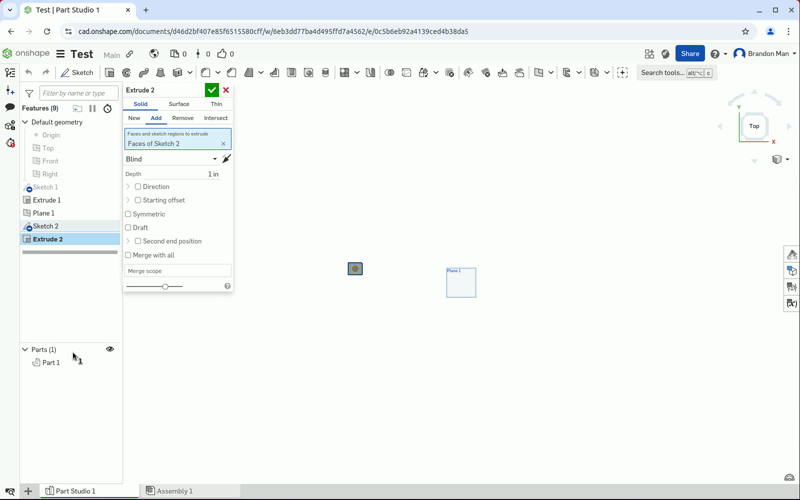
mouse_move(143, 106)
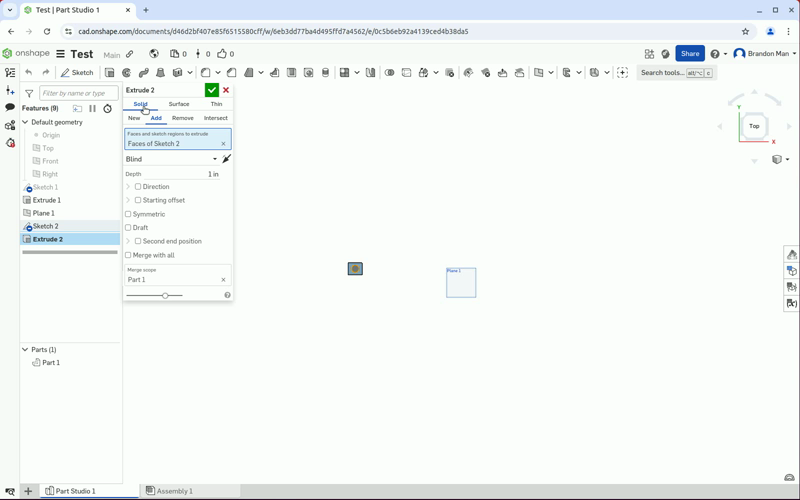
click(143, 106)
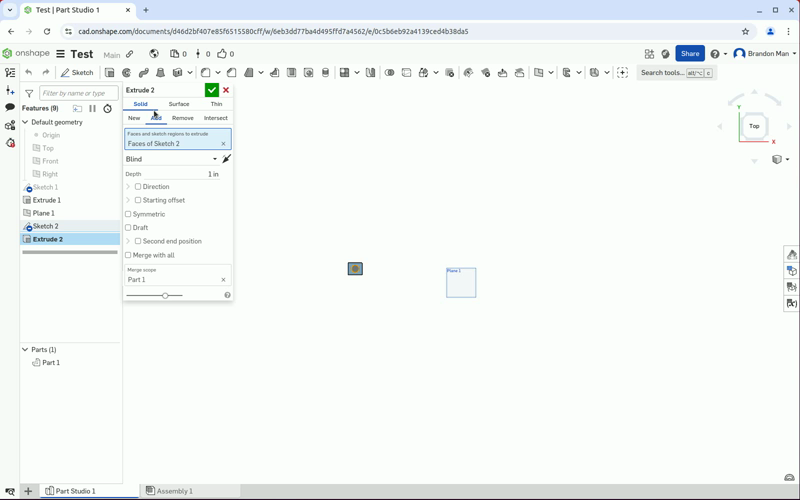
mouse_move(186, 120)
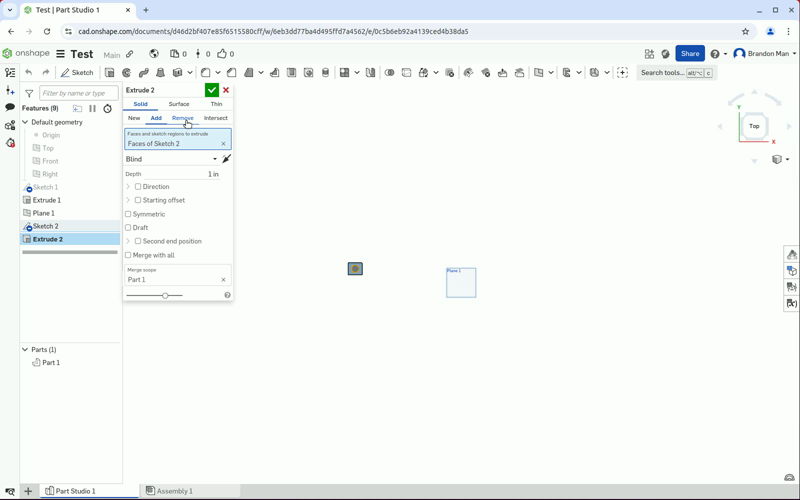
click(186, 120)
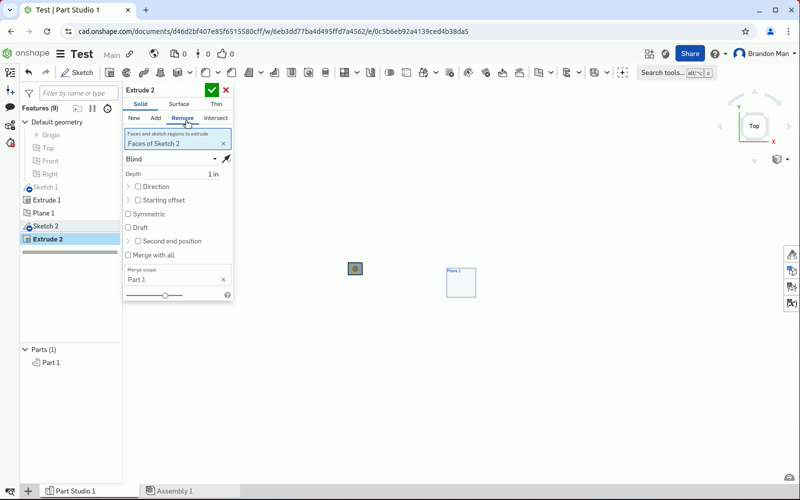
key(tab, 4)
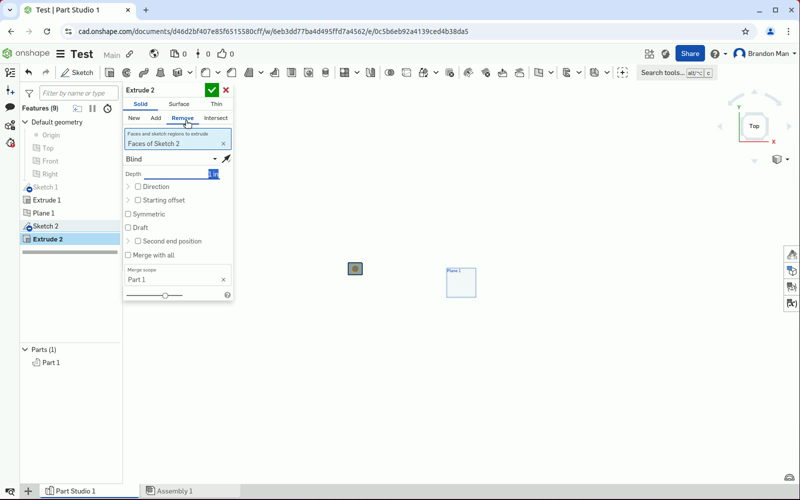
text(1.444)
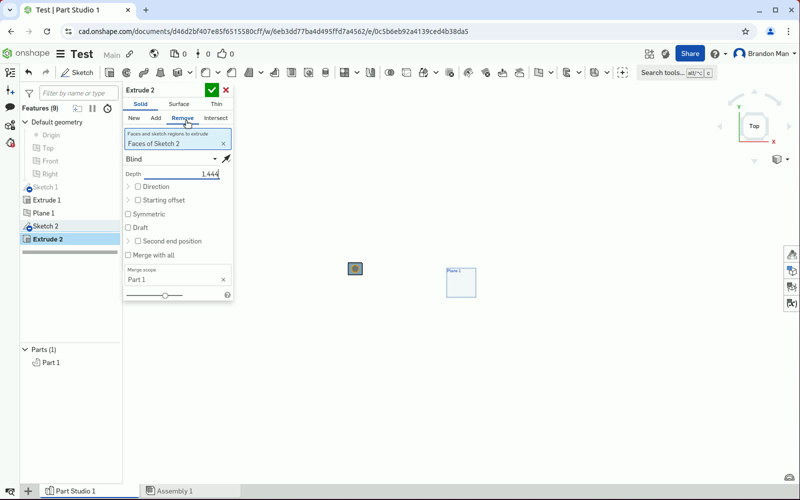
key(tab, 6)
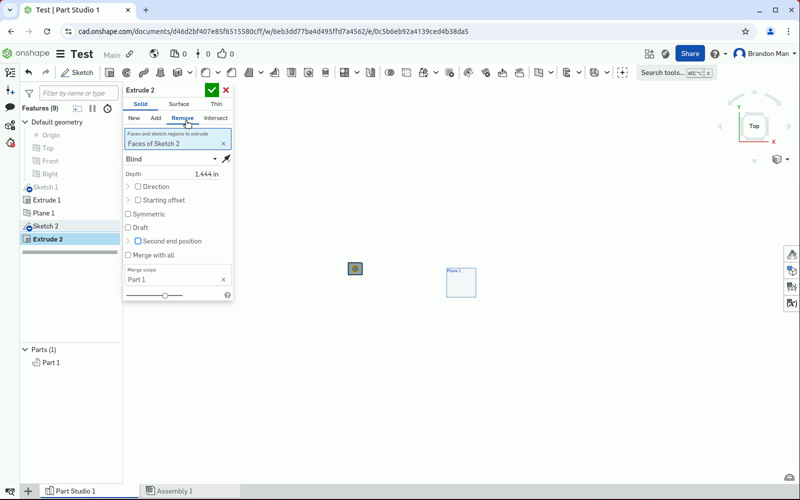
key(space)
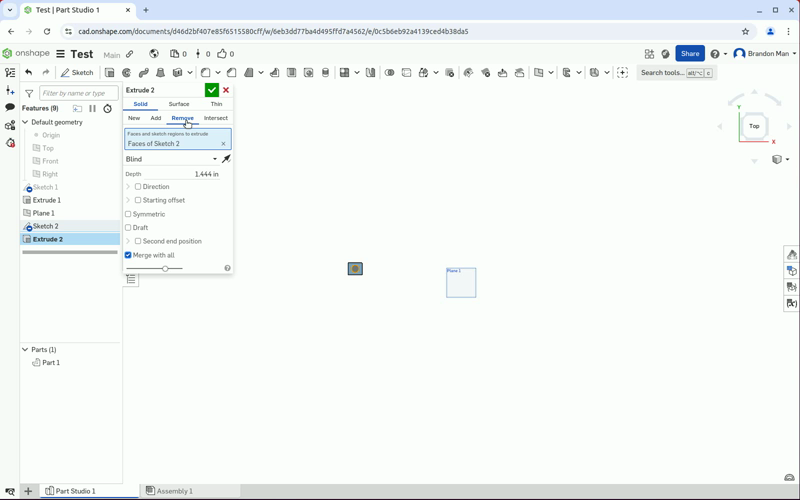
key(enter)
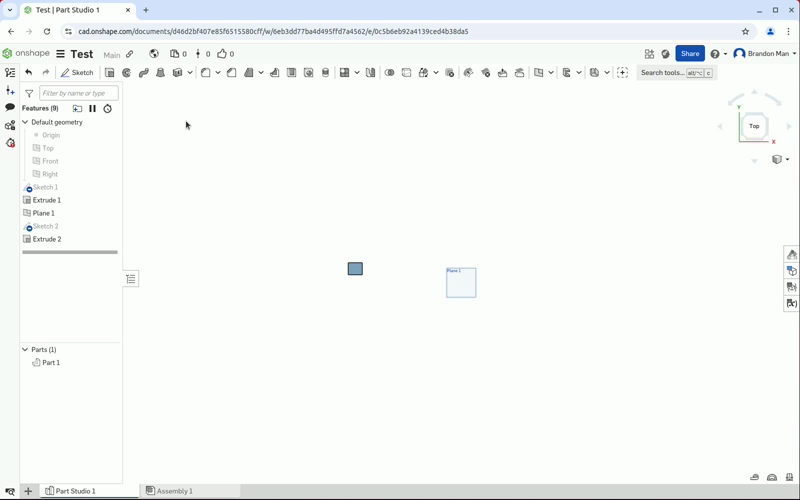
key(shift+h)
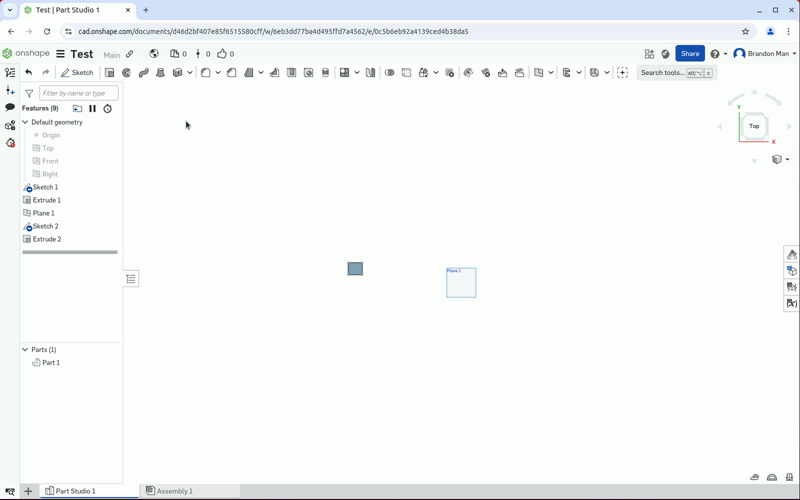
key(shift+h)
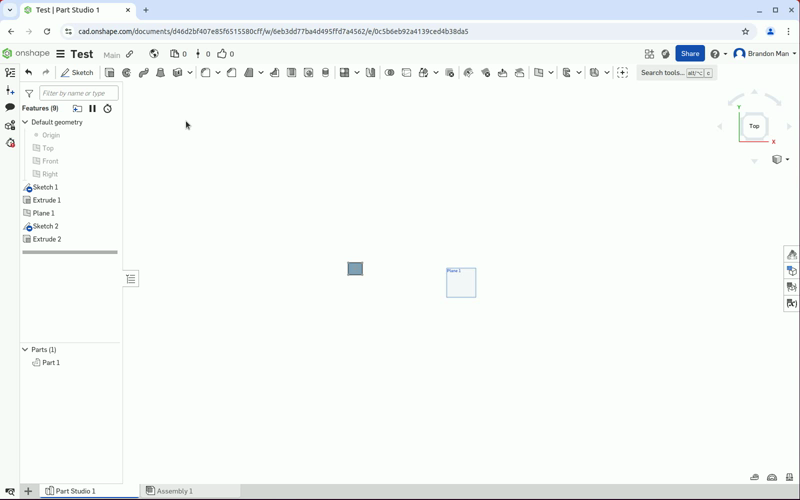
key(shift+7)
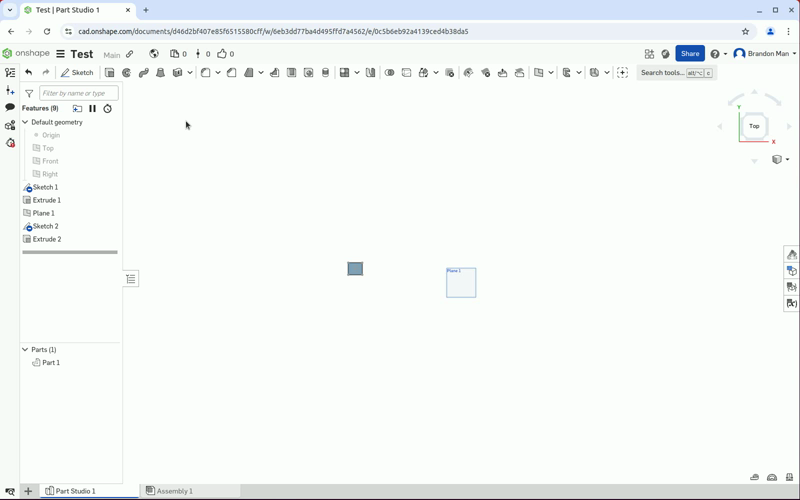
key(up, 3)
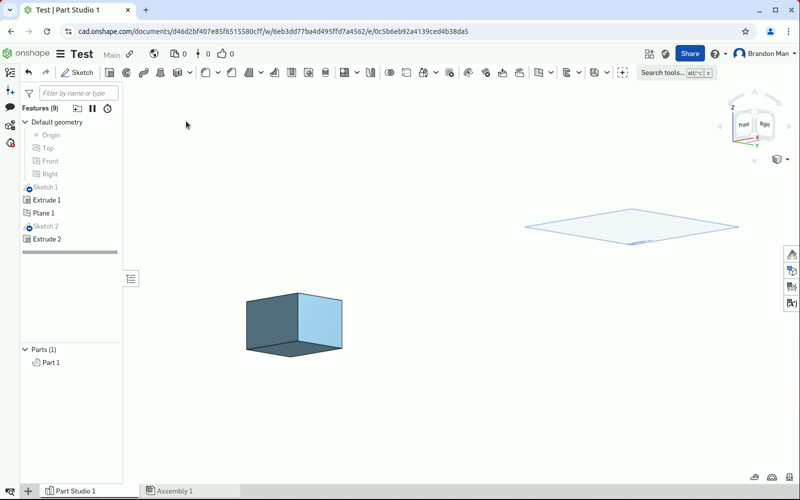
key(left, 3)
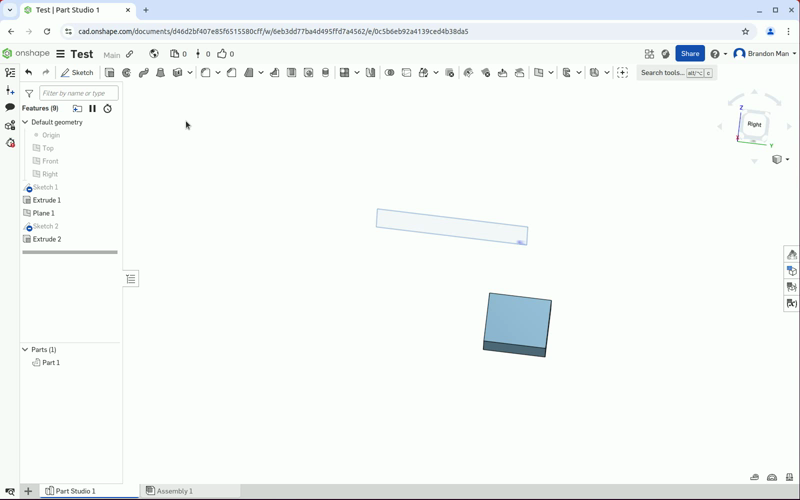
key(right, 3)
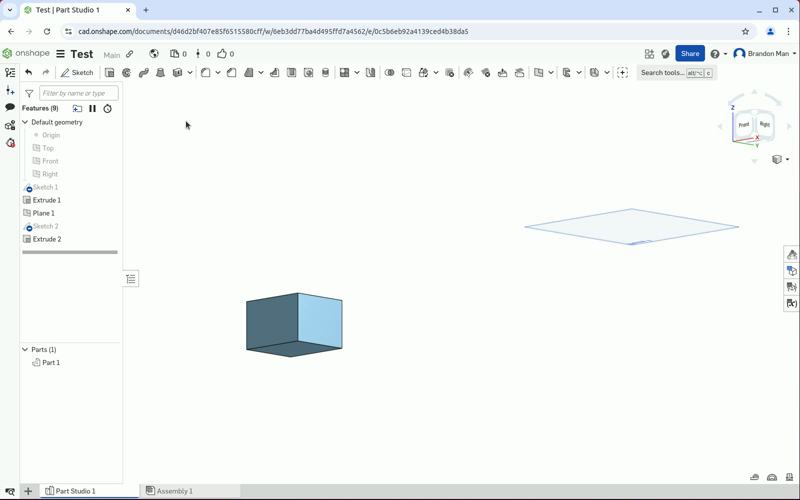
key(down, 3)
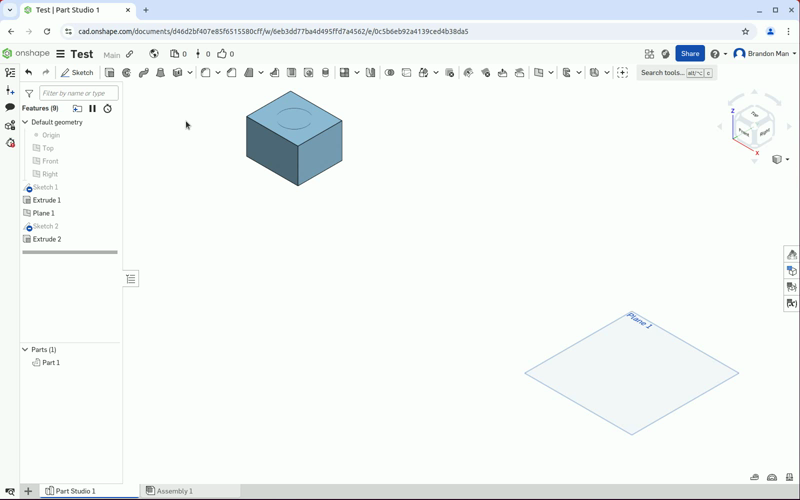
mouse_move(73, 189)
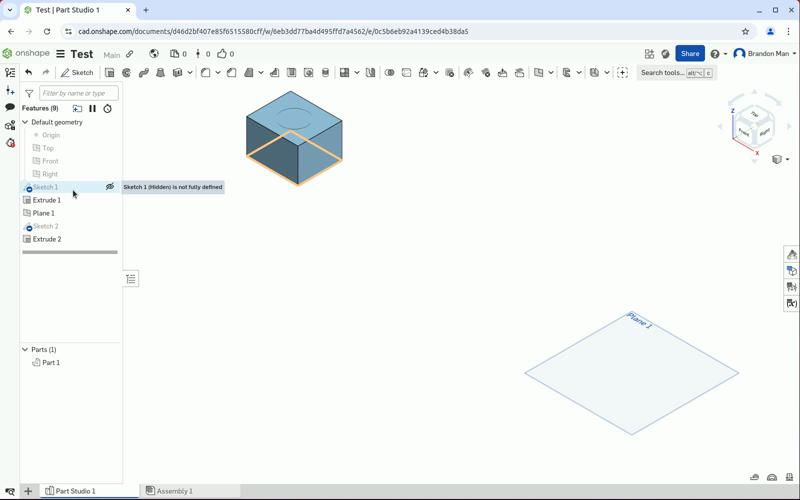
click(73, 189)